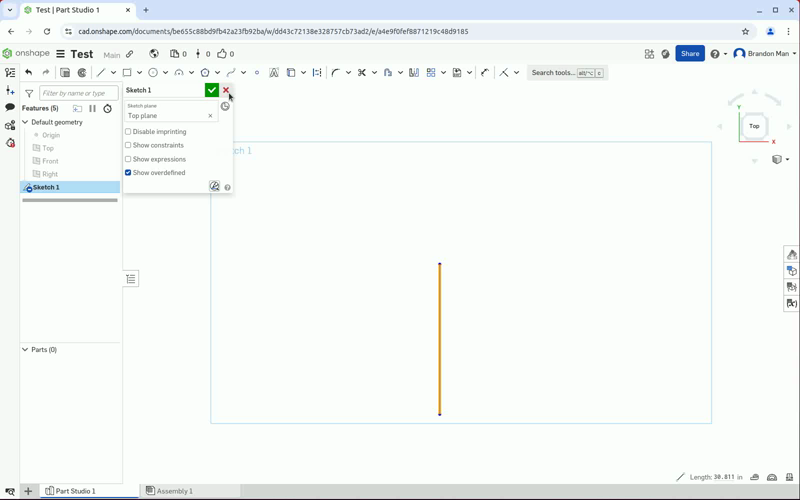
key(shift+h)
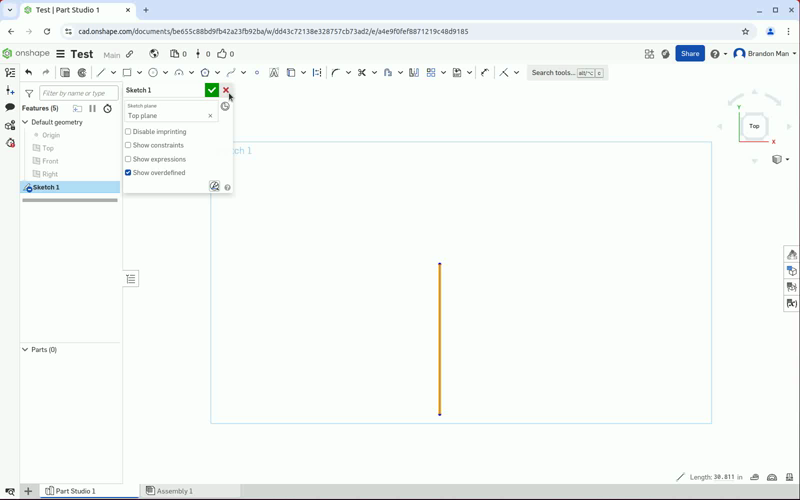
key(shift+s)
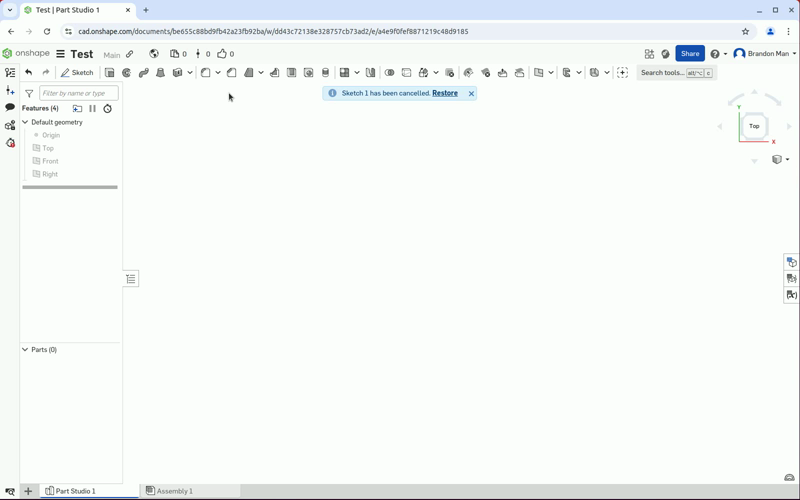
mouse_move(73, 150)
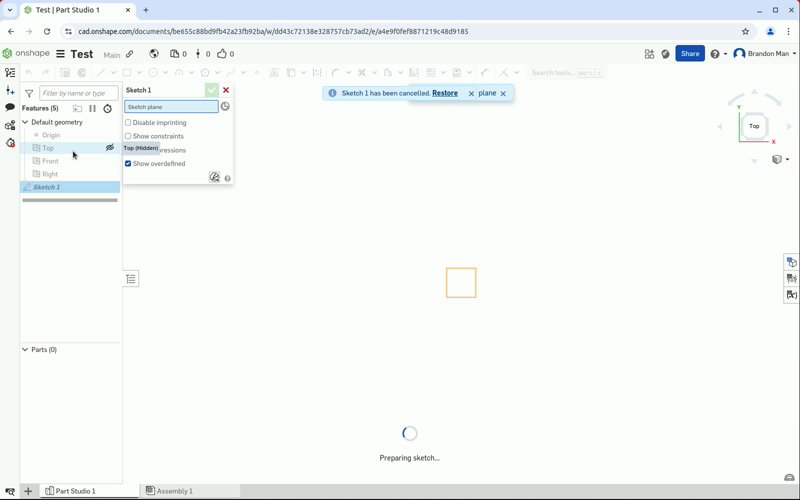
click(73, 150)
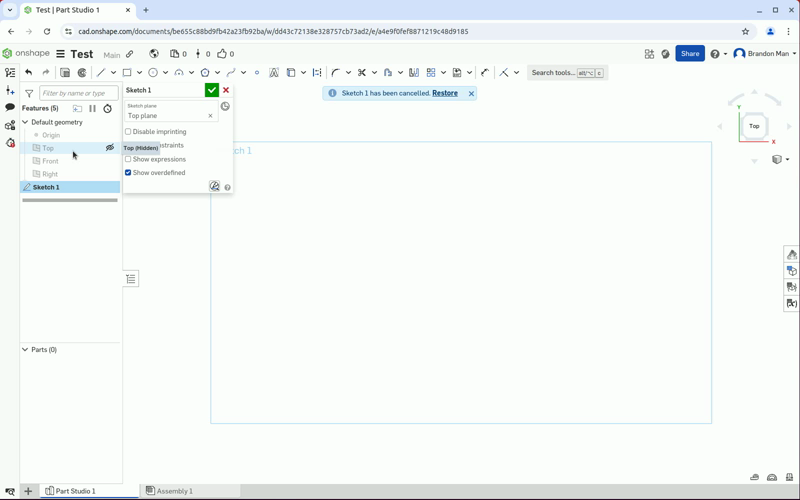
mouse_move(73, 352)
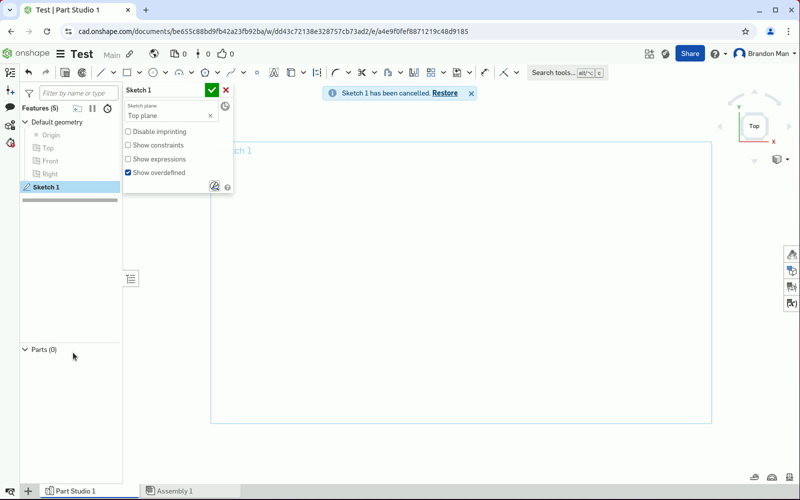
key(y)
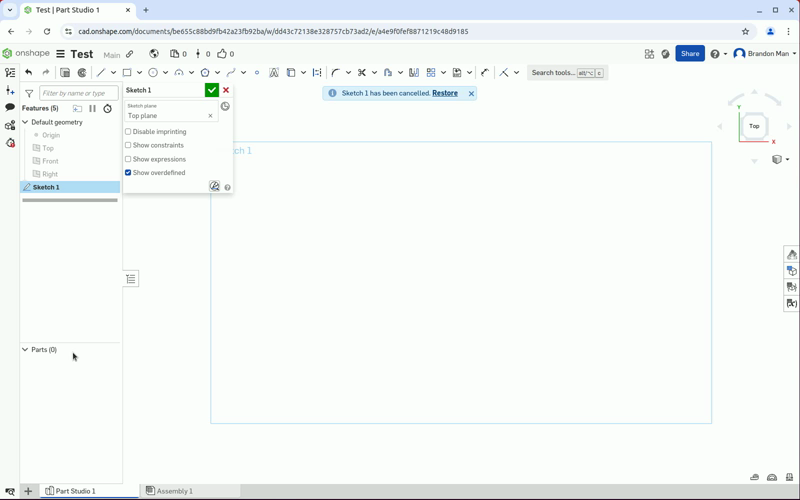
key(c)
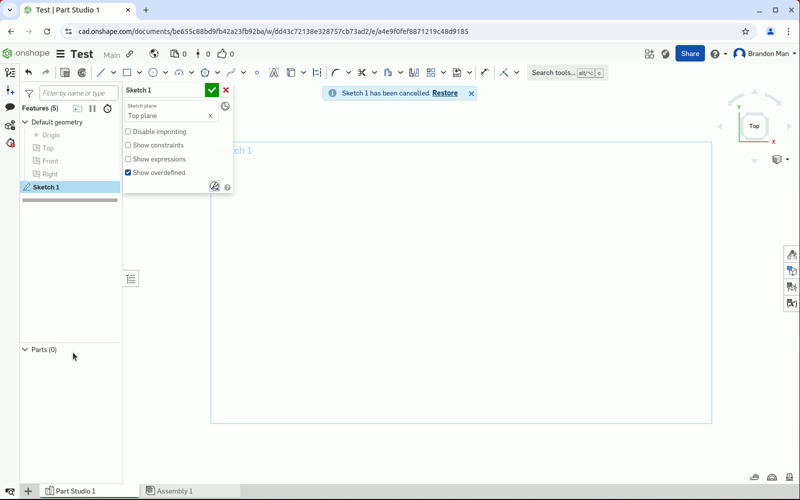
key_down(shift)
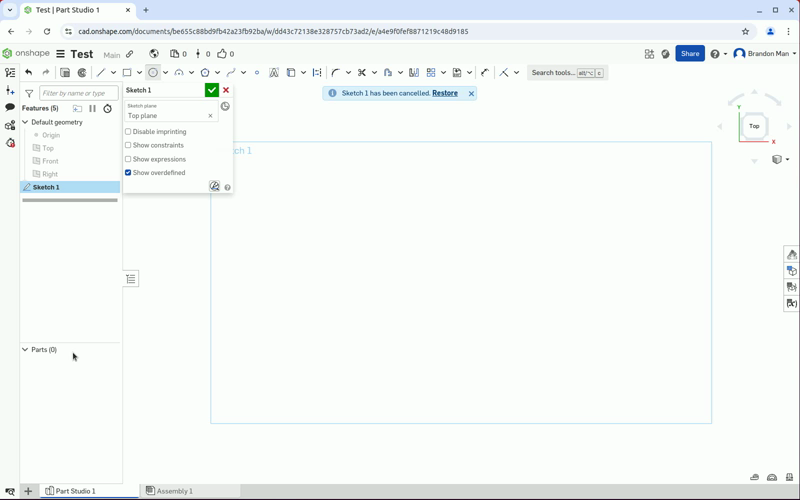
mouse_move(461, 282)
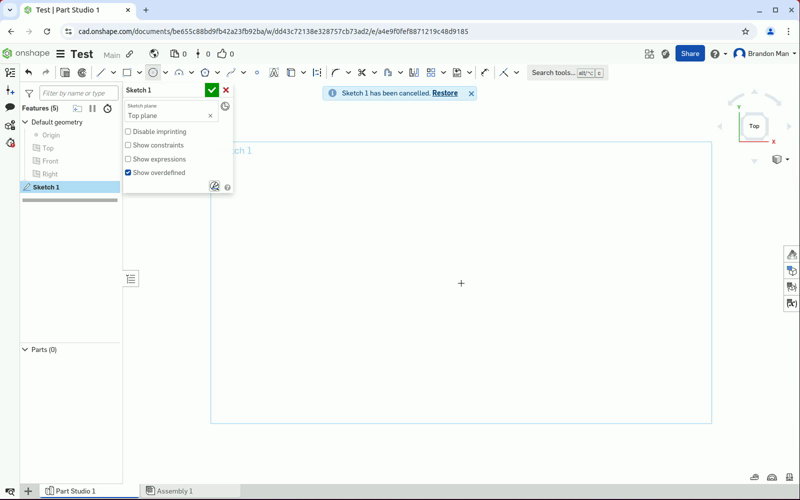
click(461, 282)
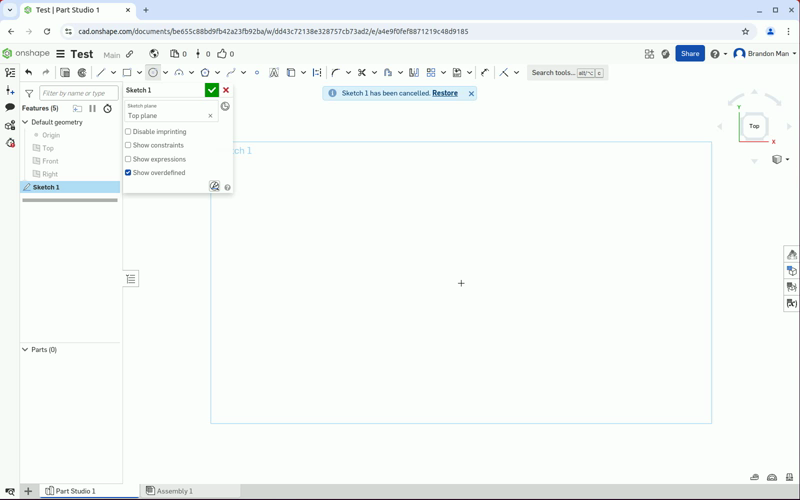
key_up(shift)
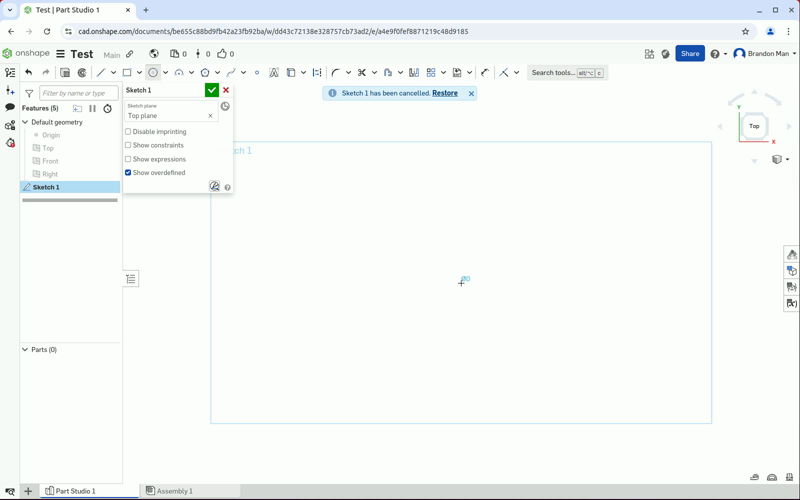
mouse_move(574, 282)
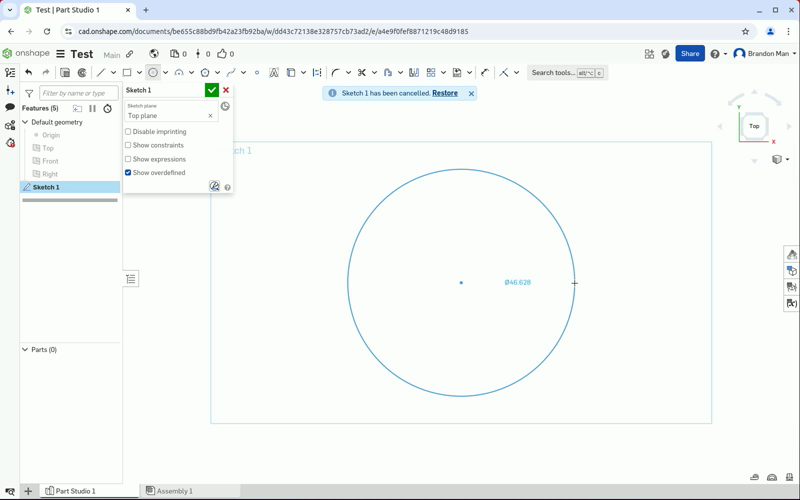
click(574, 282)
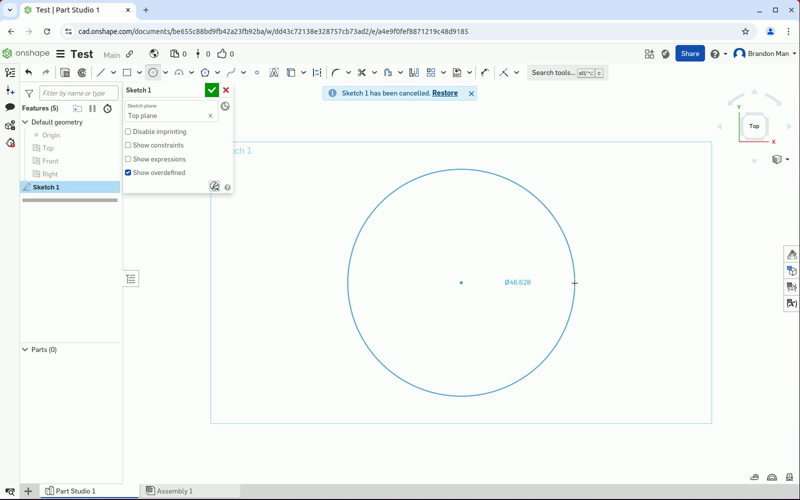
key(esc)
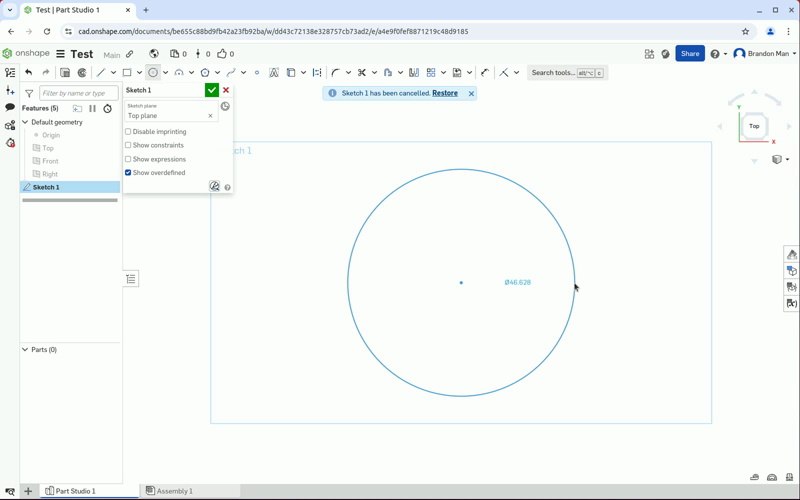
key(c)
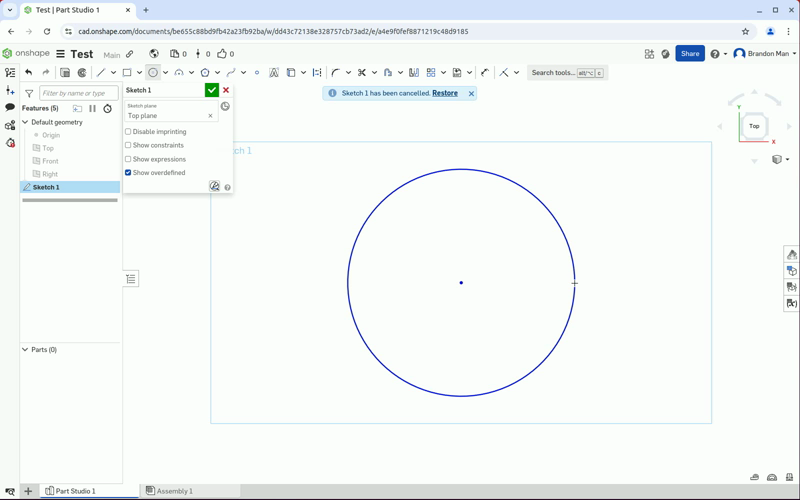
key_down(shift)
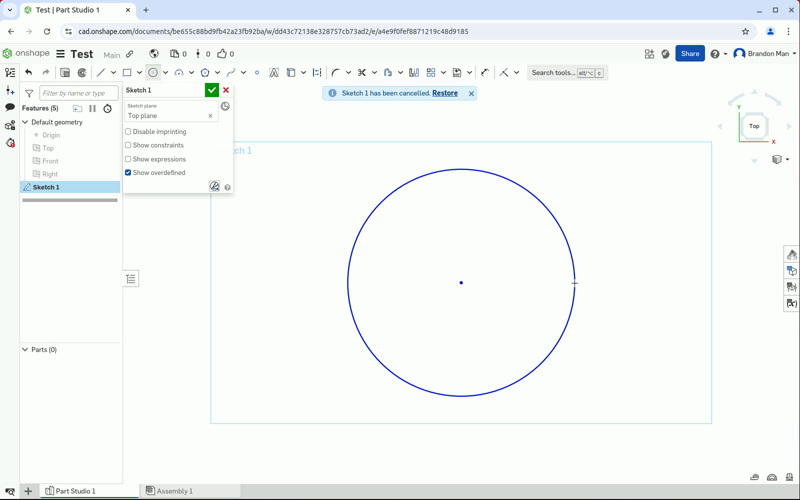
mouse_move(461, 282)
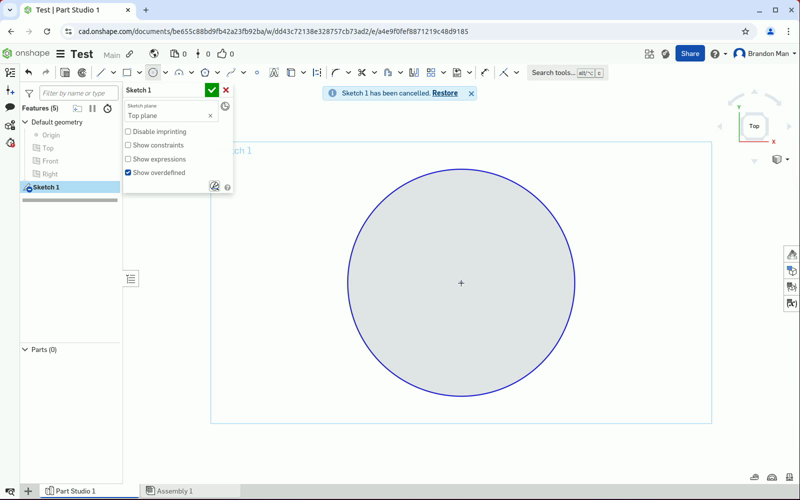
click(461, 282)
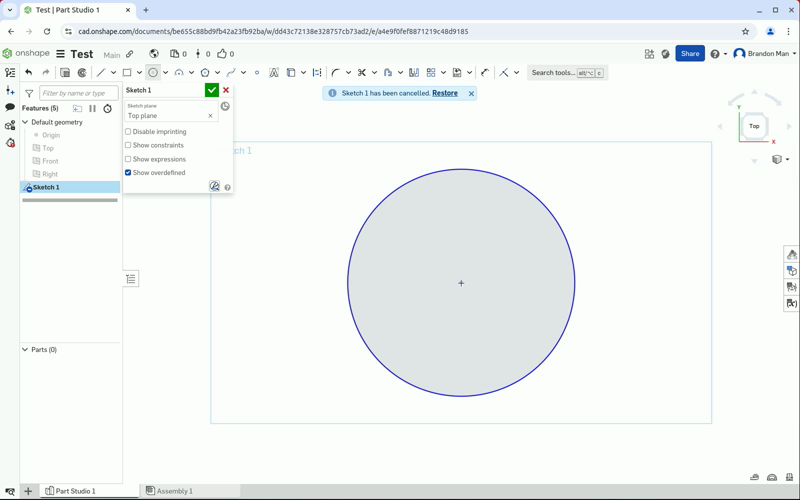
key_up(shift)
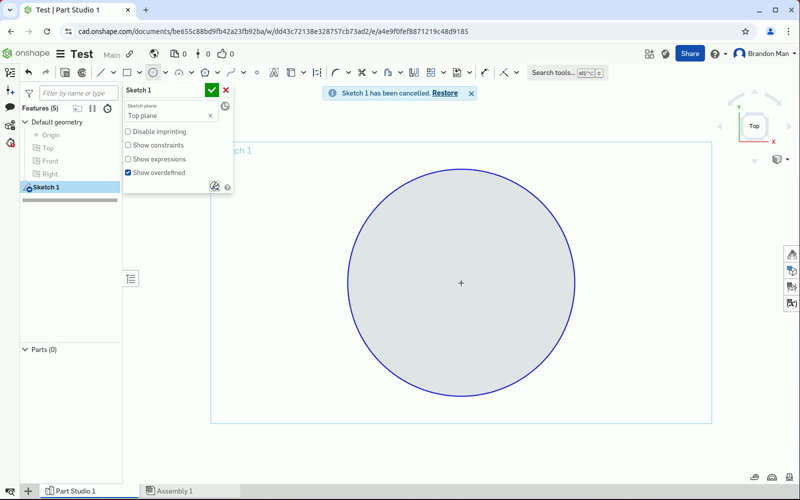
mouse_move(470, 282)
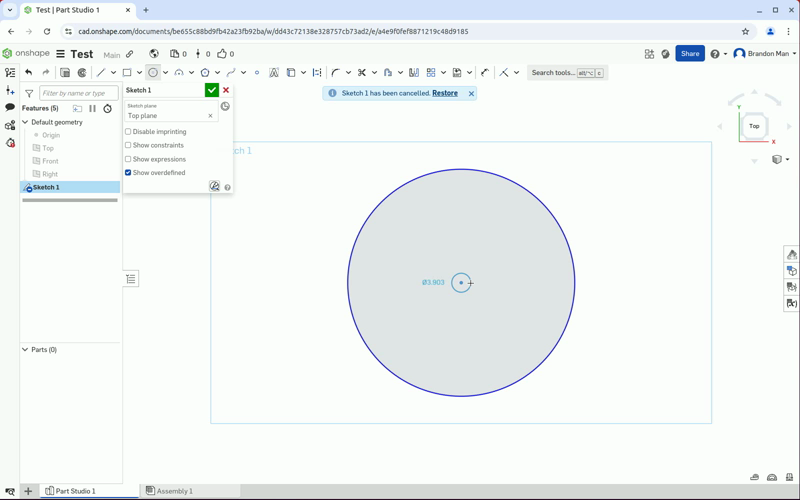
click(470, 282)
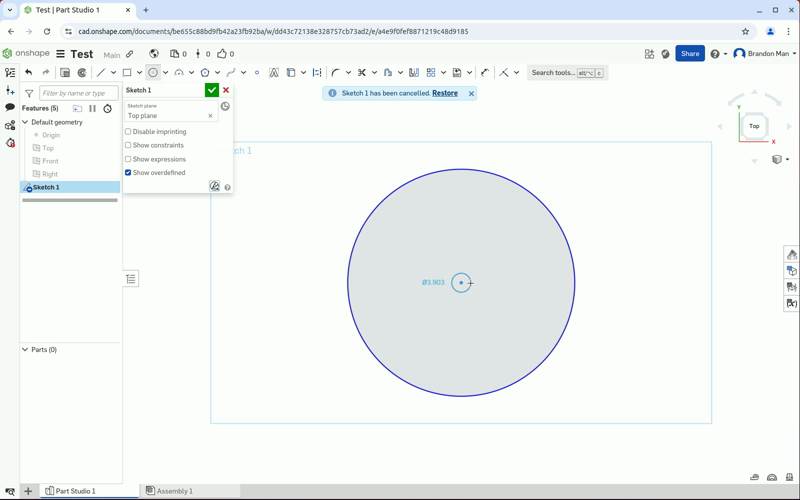
key(esc)
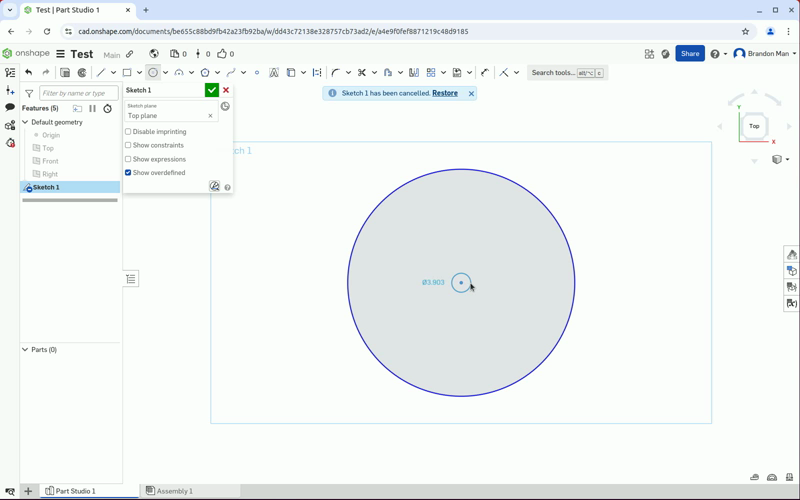
mouse_move(507, 272)
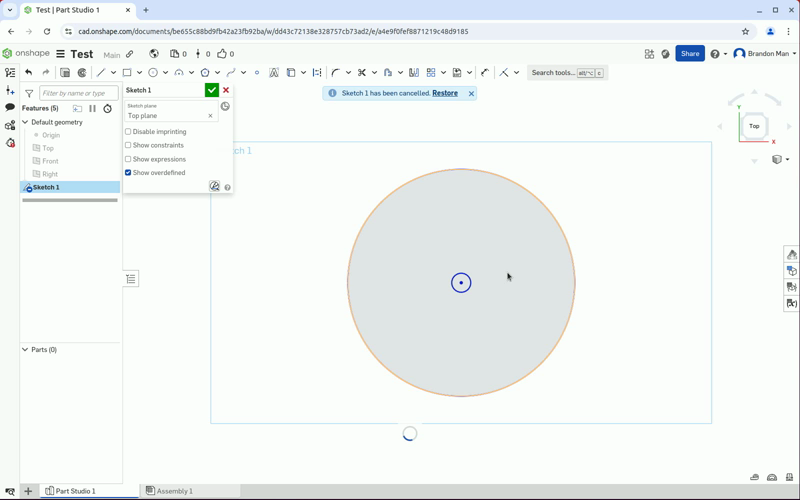
click(507, 272)
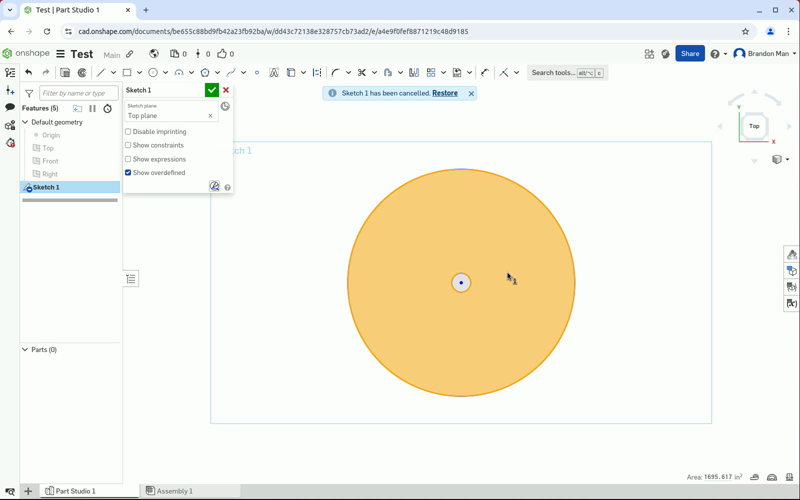
mouse_move(73, 352)
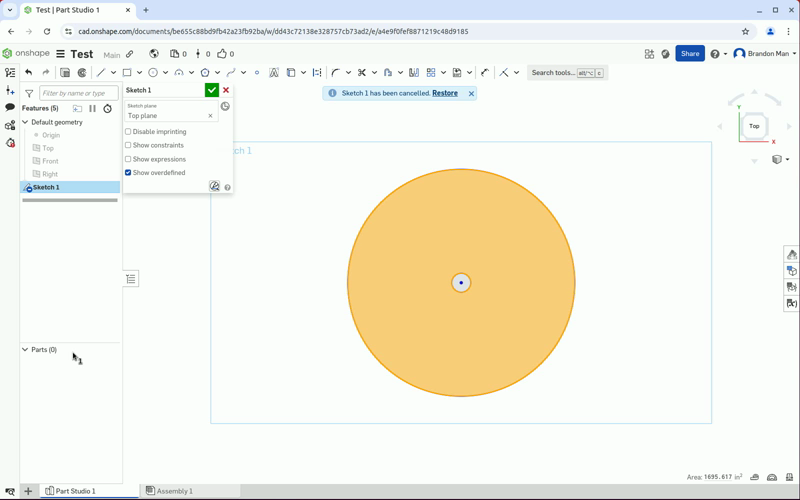
key(shift+y)
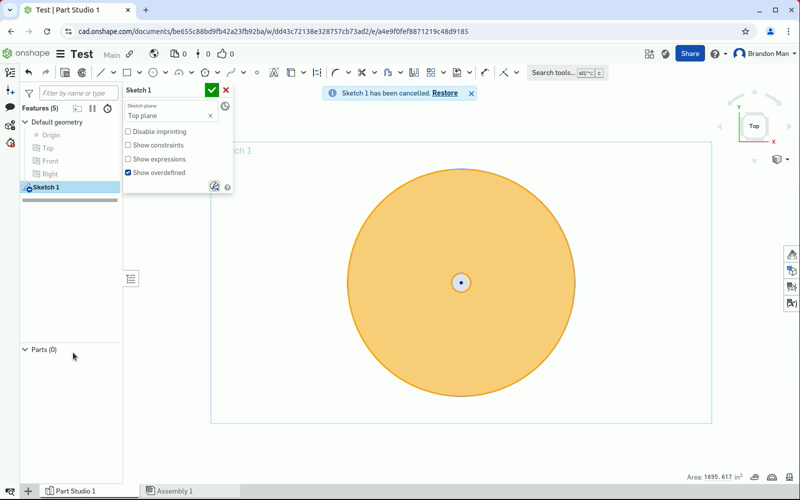
key(shift+e)
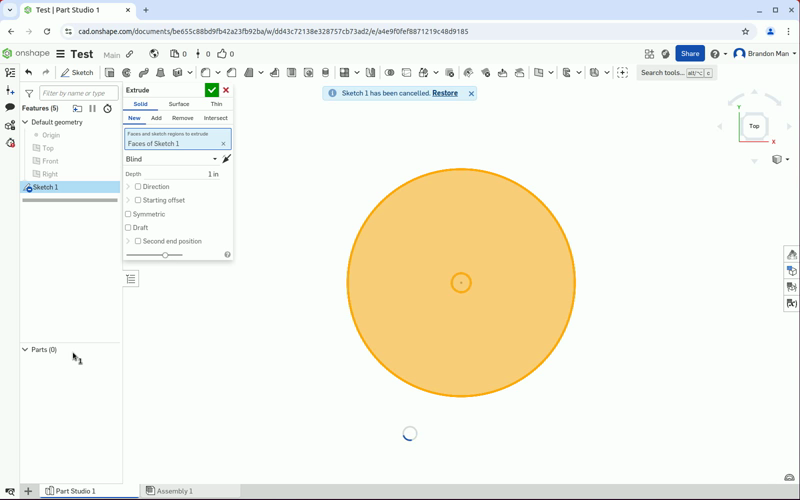
mouse_move(143, 106)
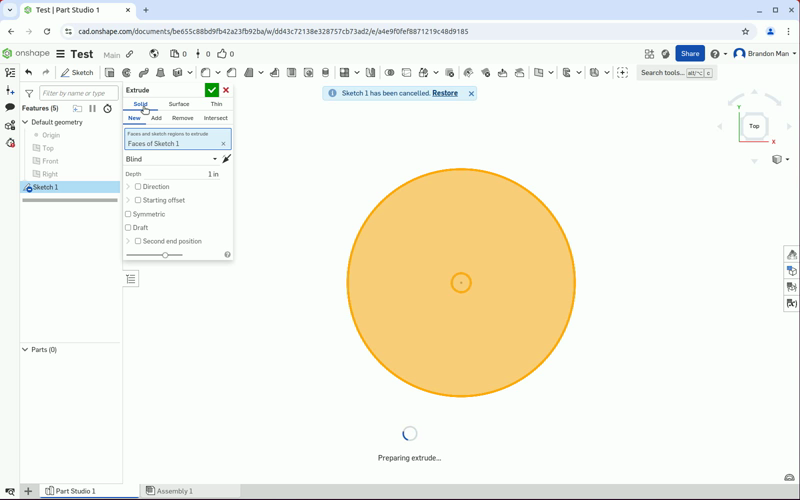
click(143, 106)
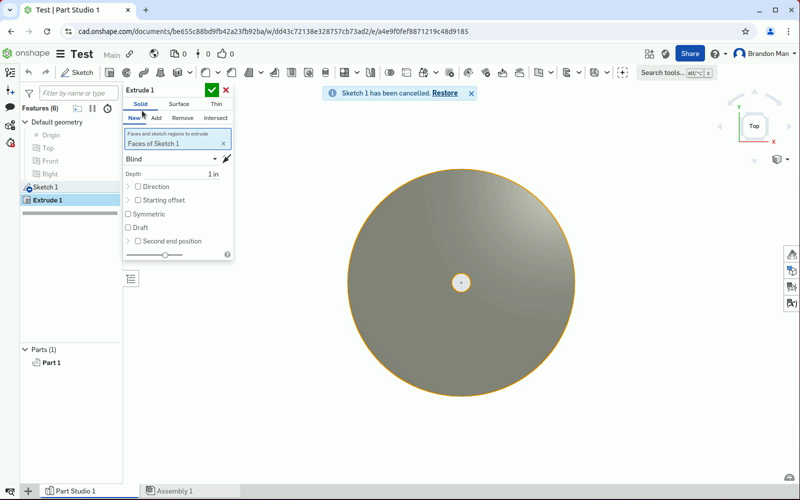
mouse_move(137, 120)
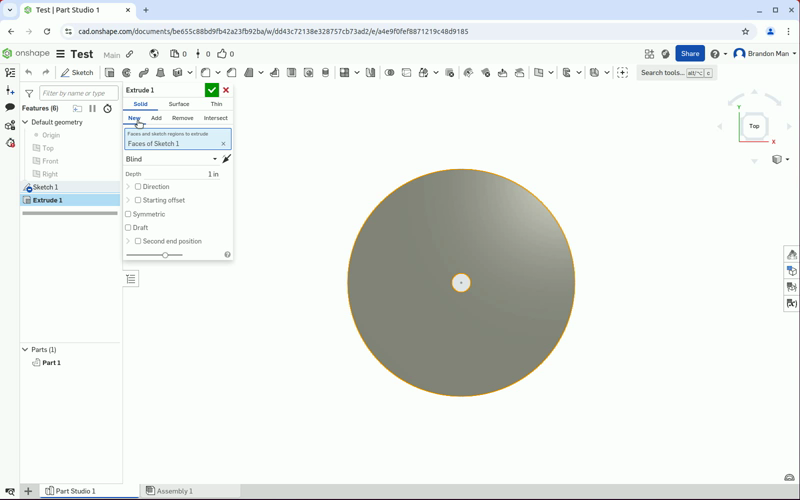
click(137, 120)
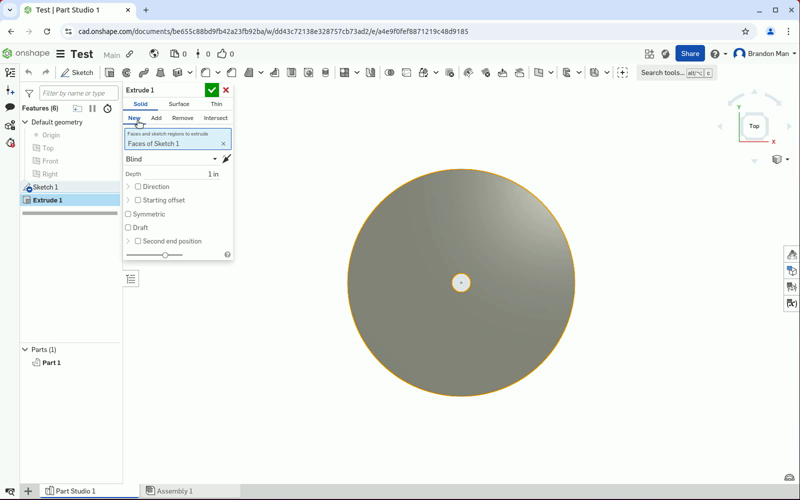
key(tab, 4)
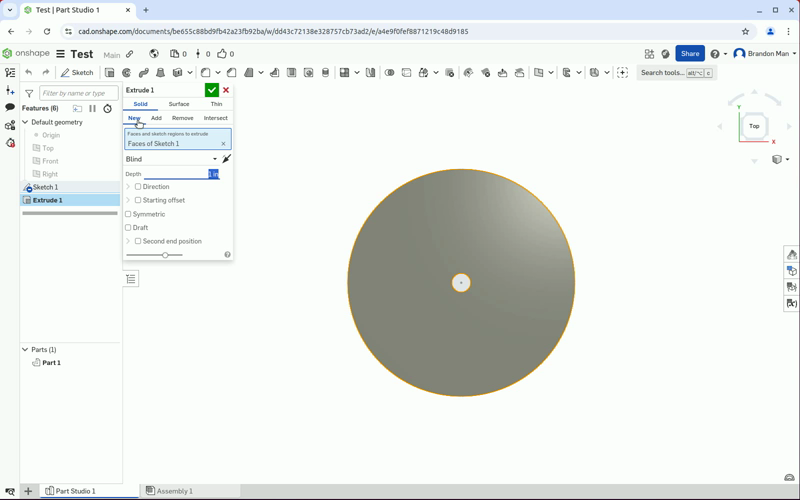
text(6.018)
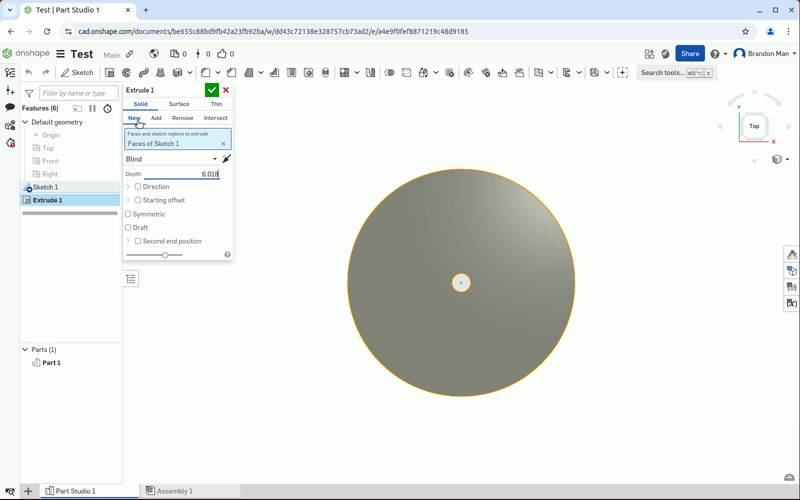
key(enter)
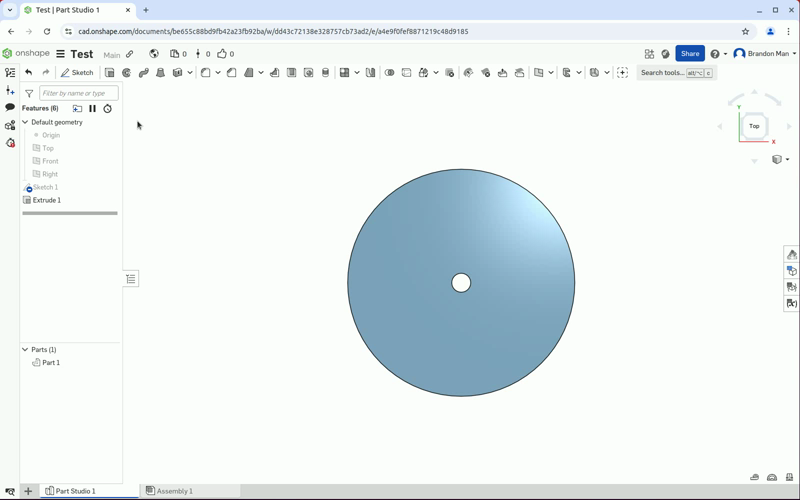
key(shift+h)
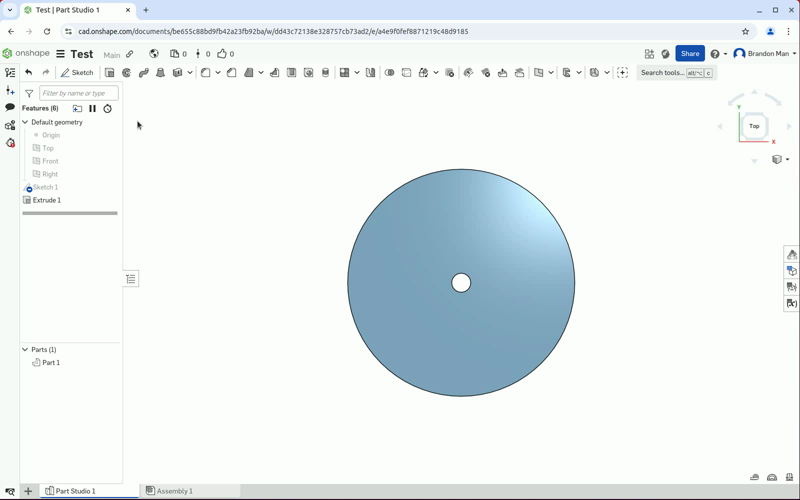
key(shift+h)
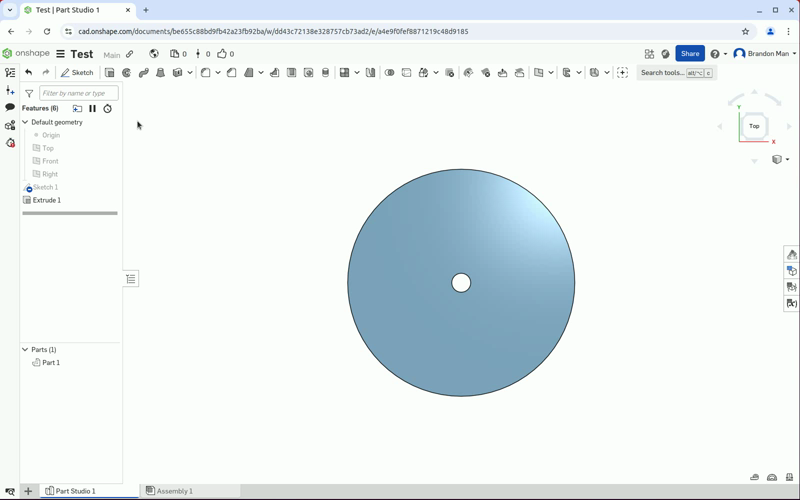
mouse_move(73, 189)
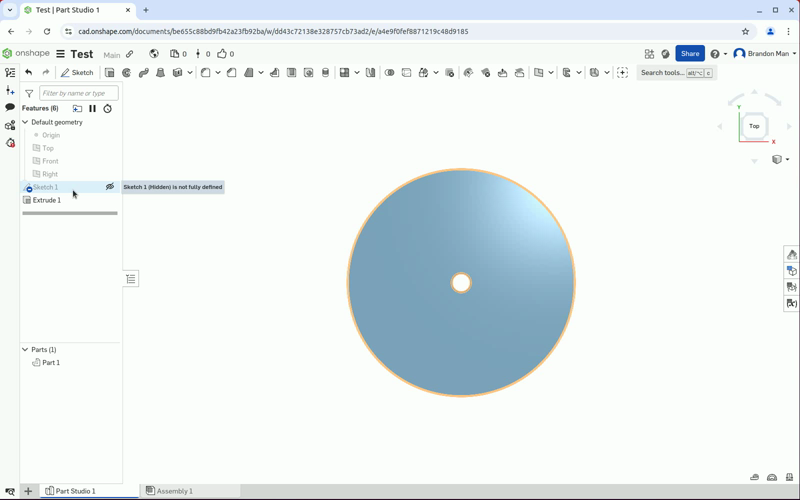
click(73, 189)
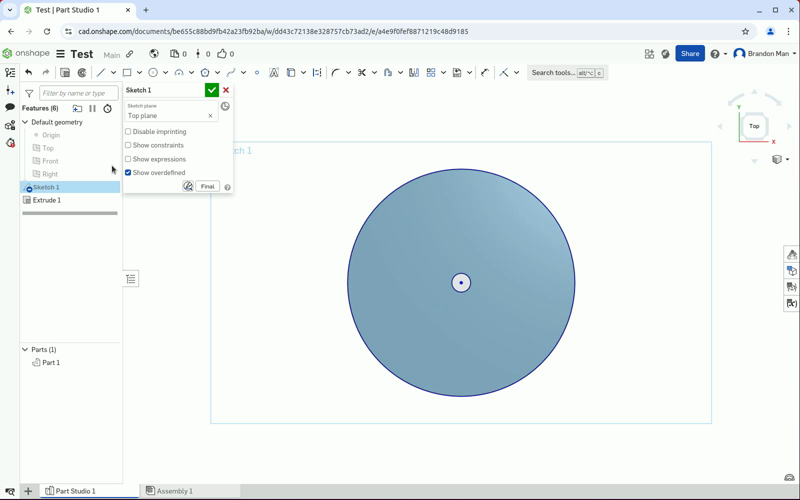
mouse_move(229, 92)
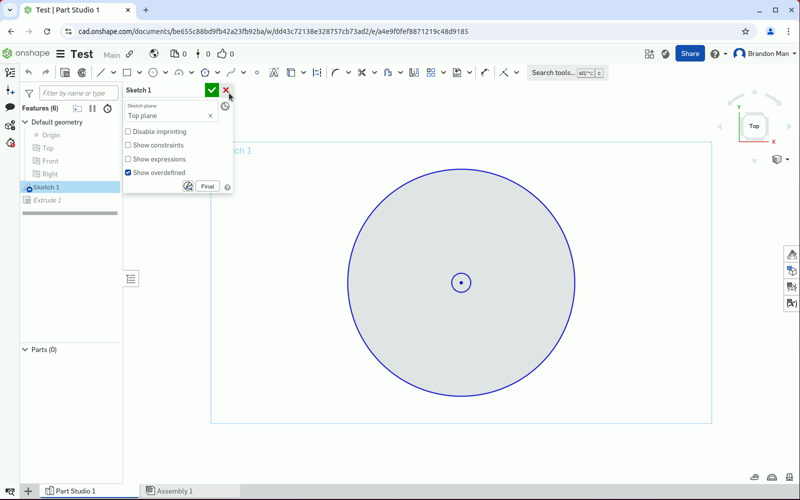
click(229, 92)
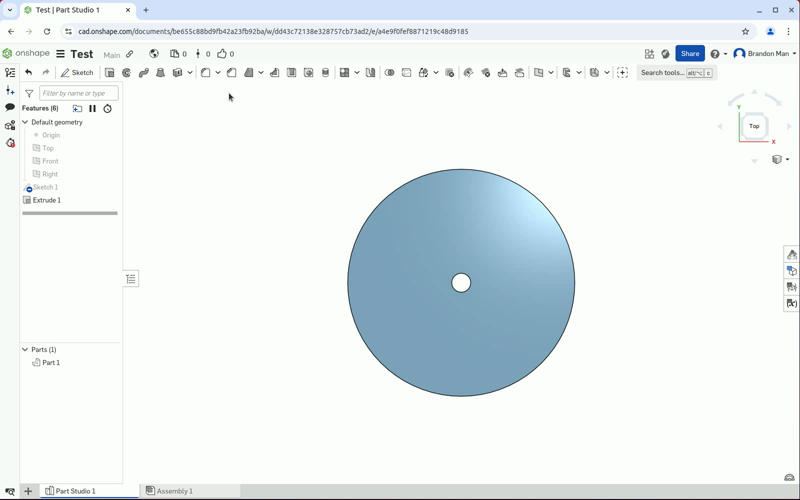
mouse_move(541, 75)
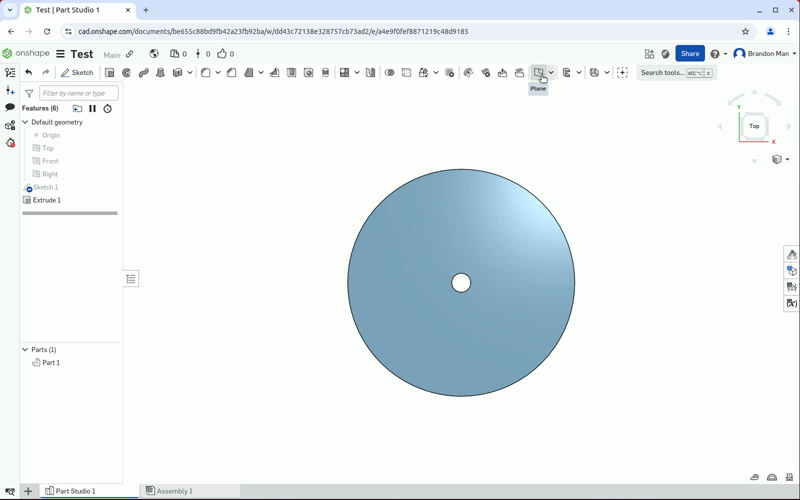
click(541, 75)
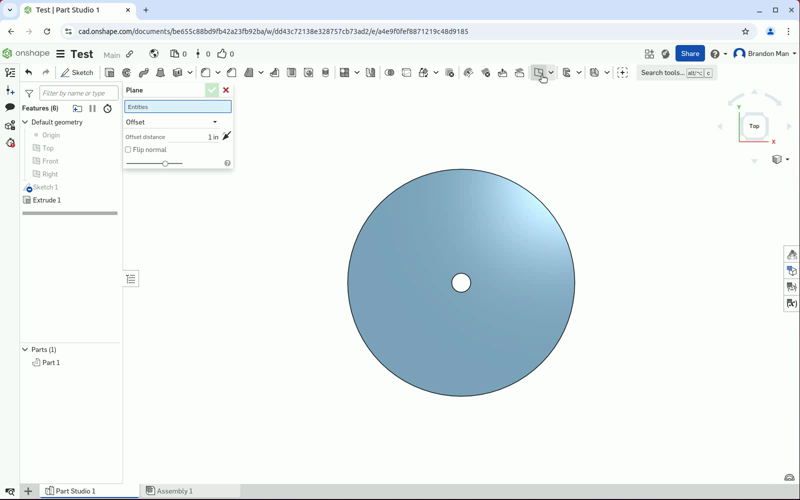
mouse_move(73, 150)
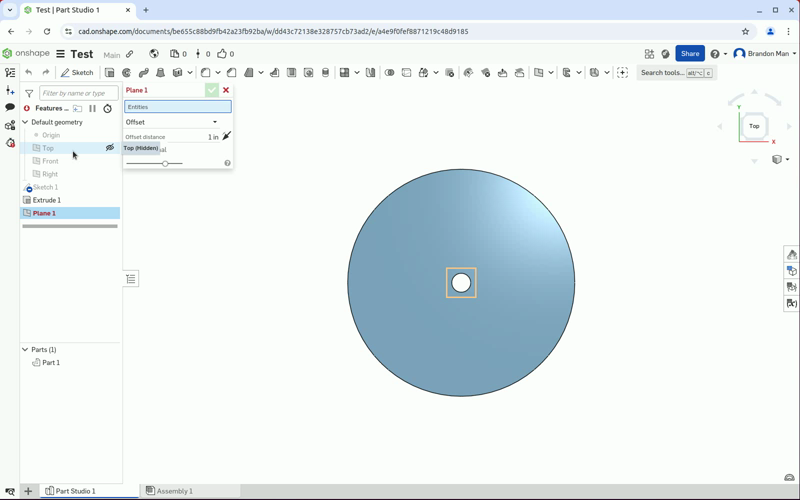
click(73, 150)
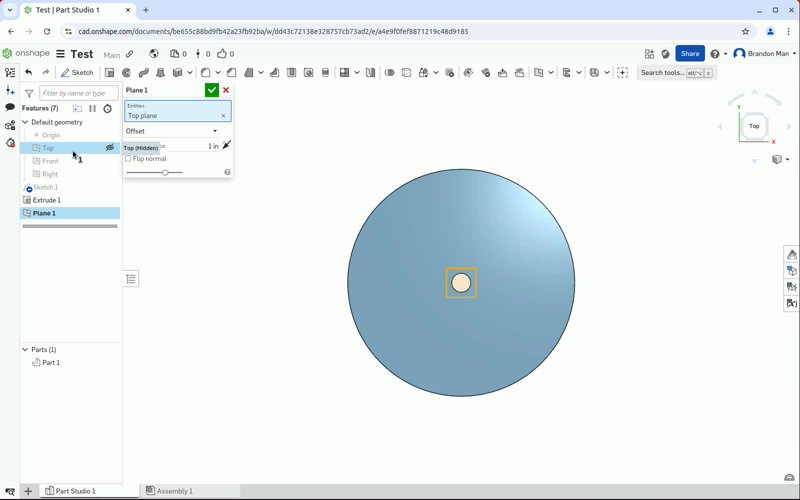
key(tab, 2)
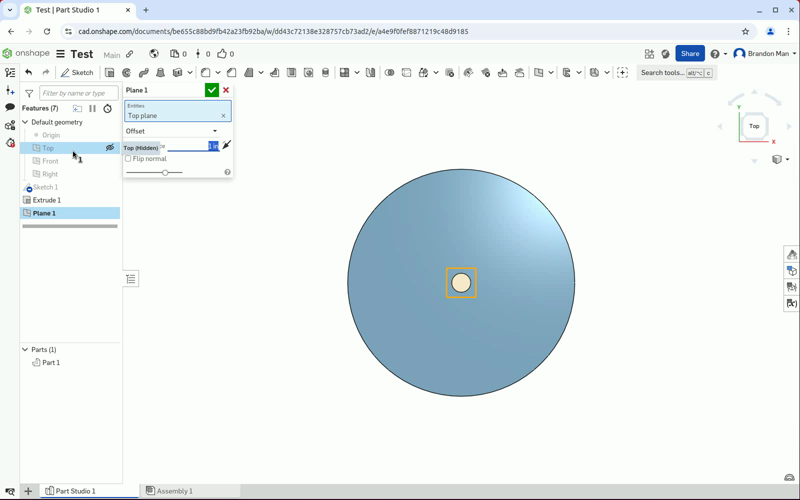
text(6.008)
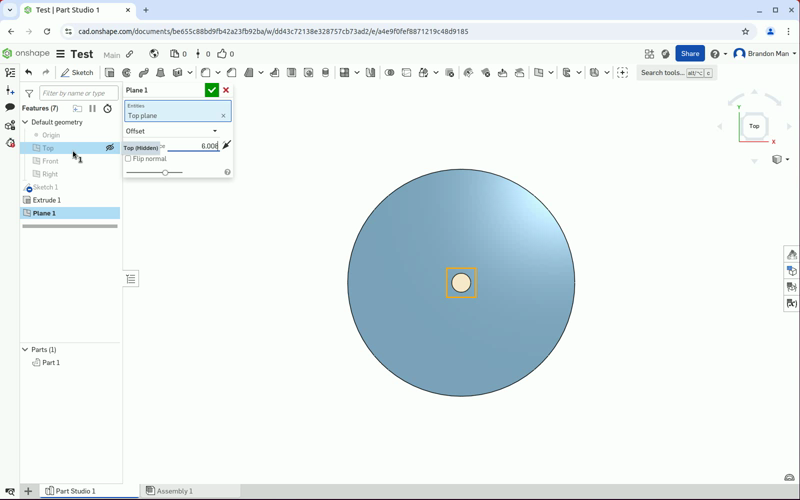
key(enter, 2)
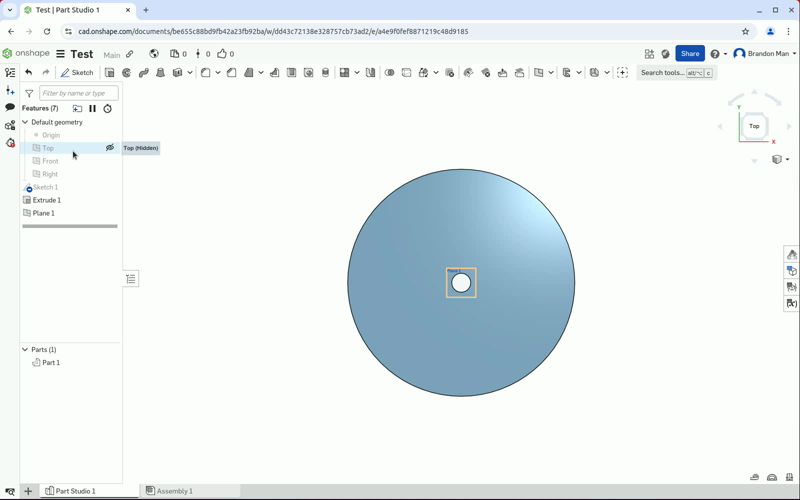
key(shift+s)
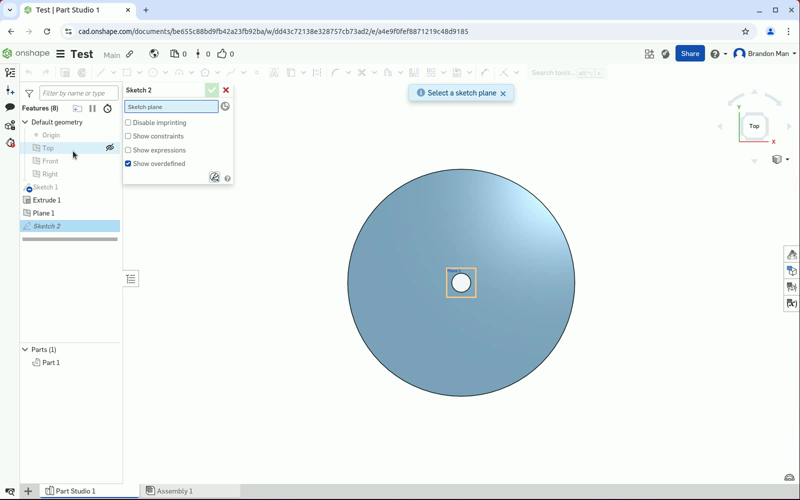
mouse_move(73, 215)
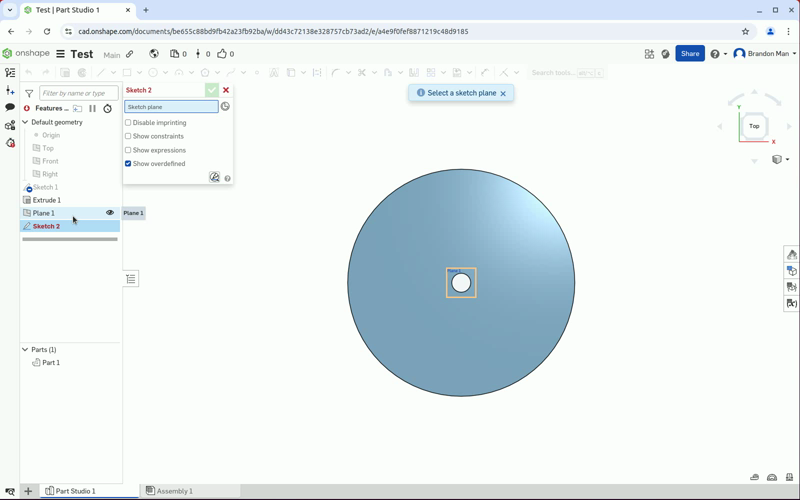
click(73, 215)
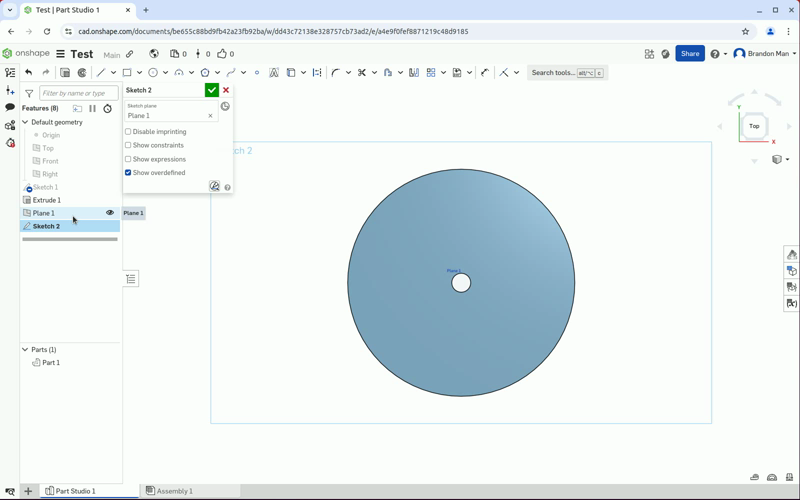
mouse_move(73, 352)
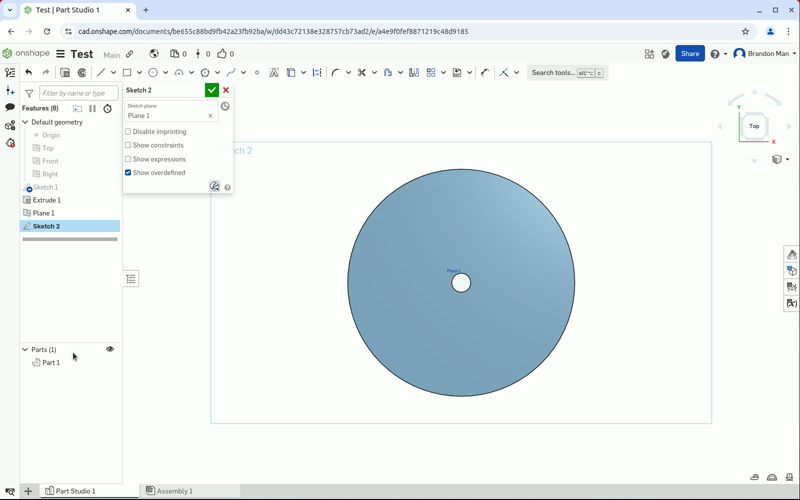
key(y)
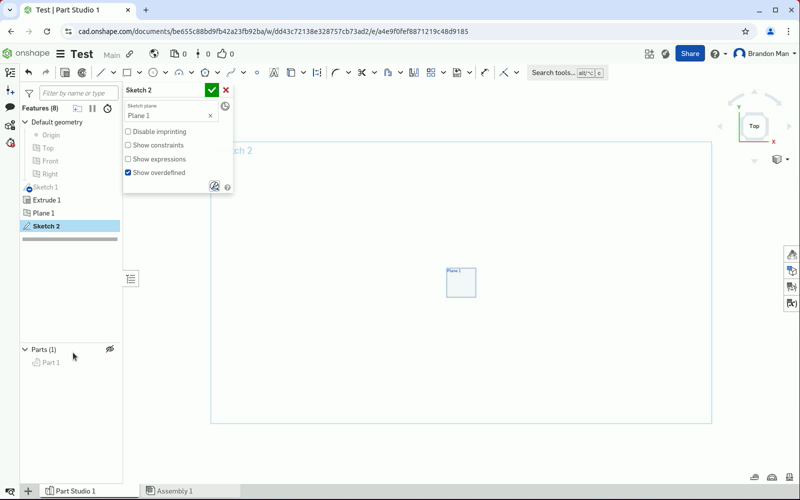
key(l)
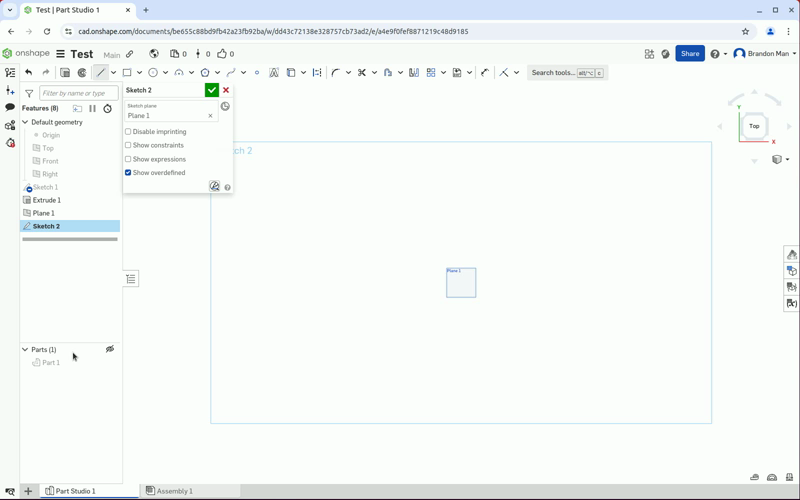
key_down(shift)
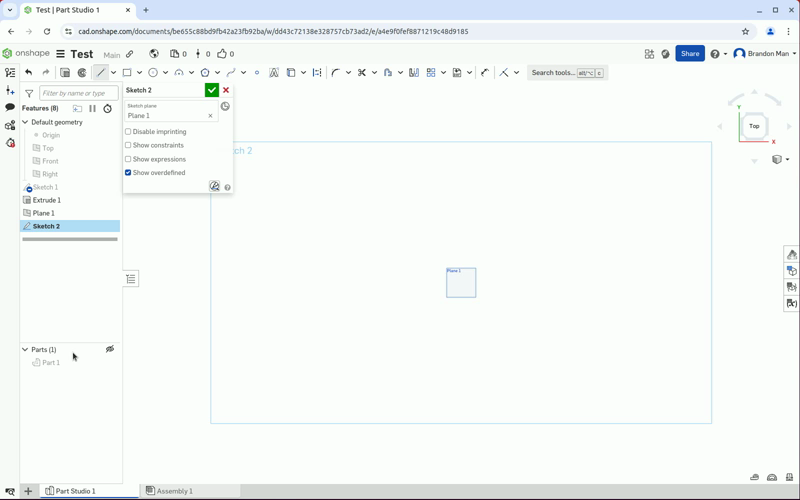
mouse_move(437, 372)
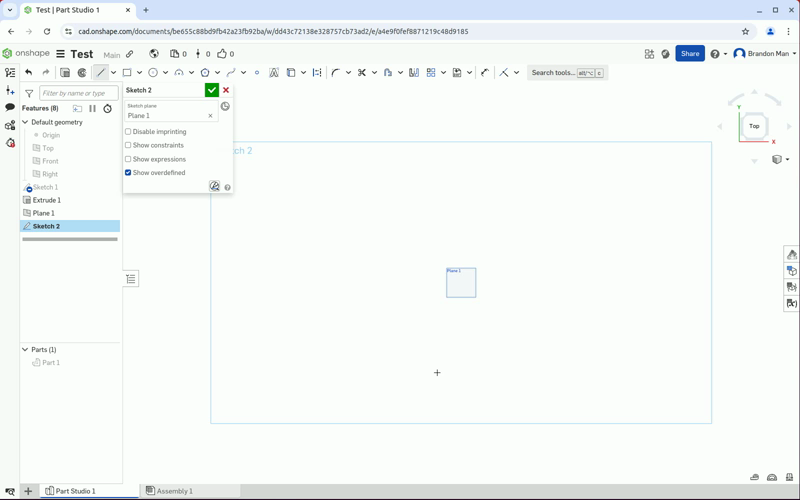
click(437, 372)
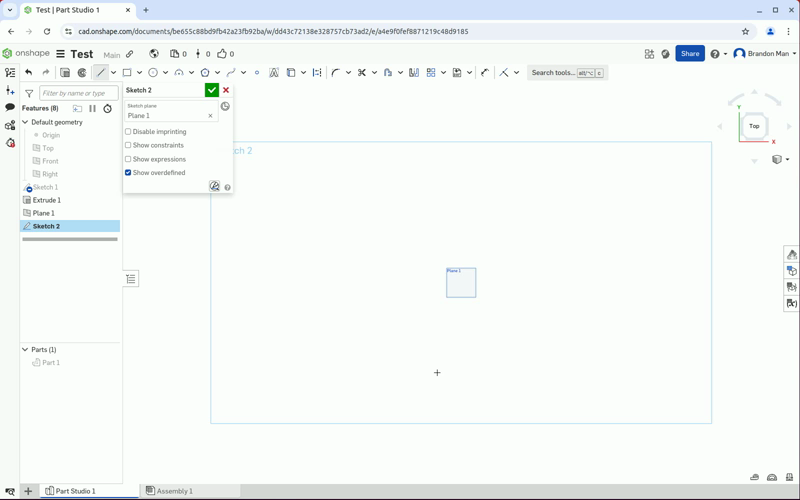
key_up(shift)
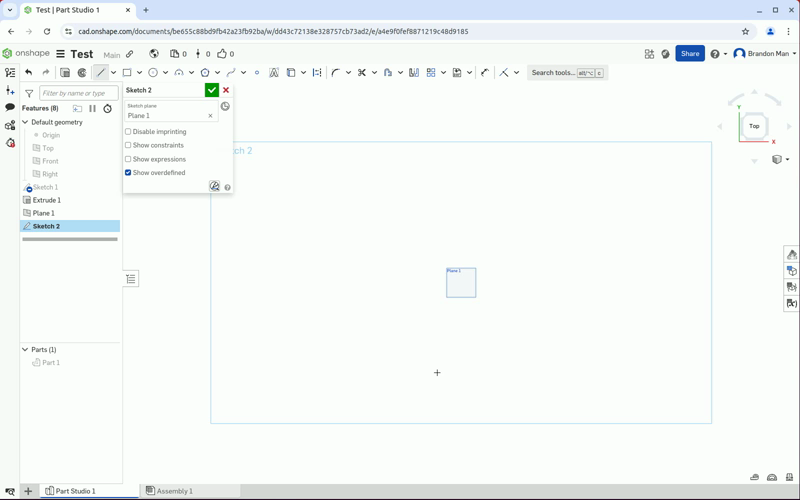
key_down(shift)
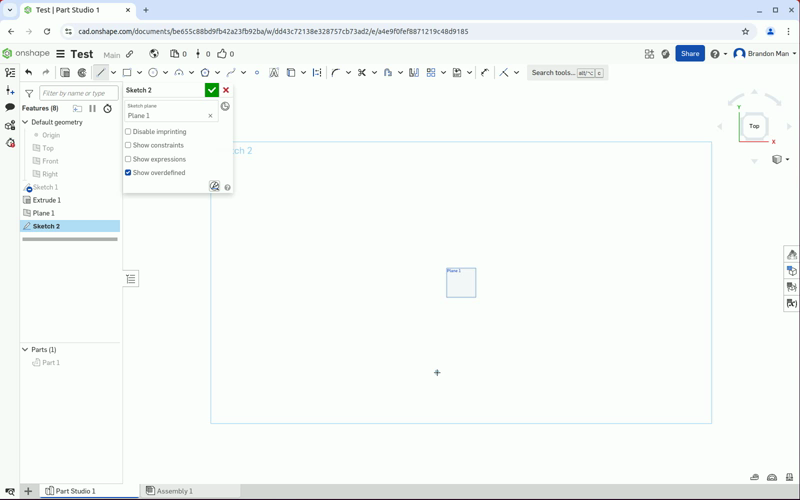
mouse_move(504, 372)
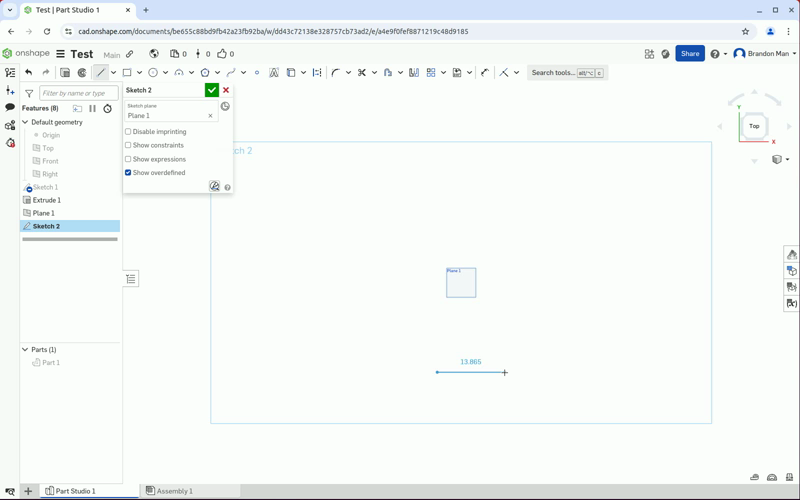
click(504, 372)
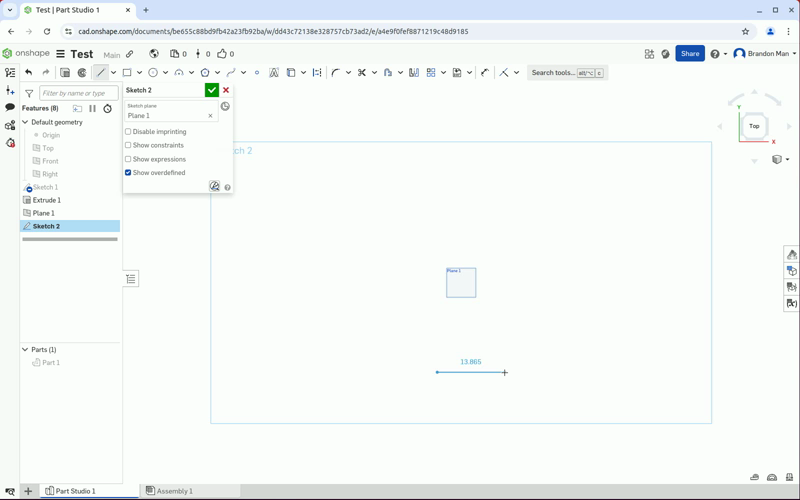
key_up(shift)
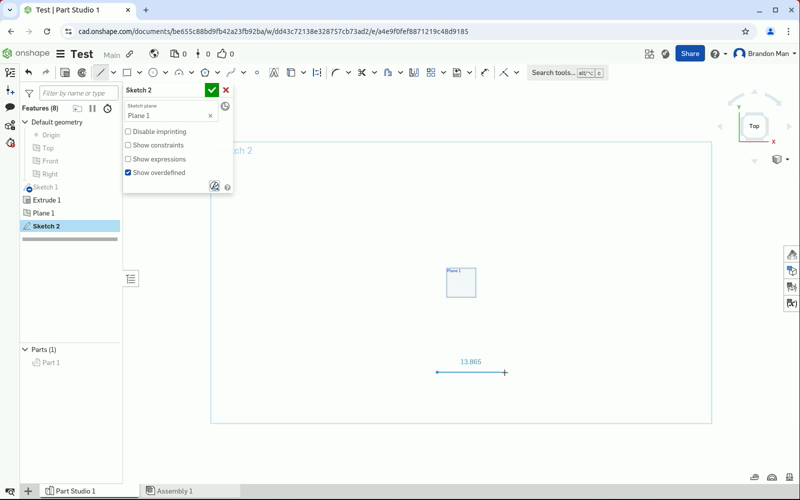
key_down(shift)
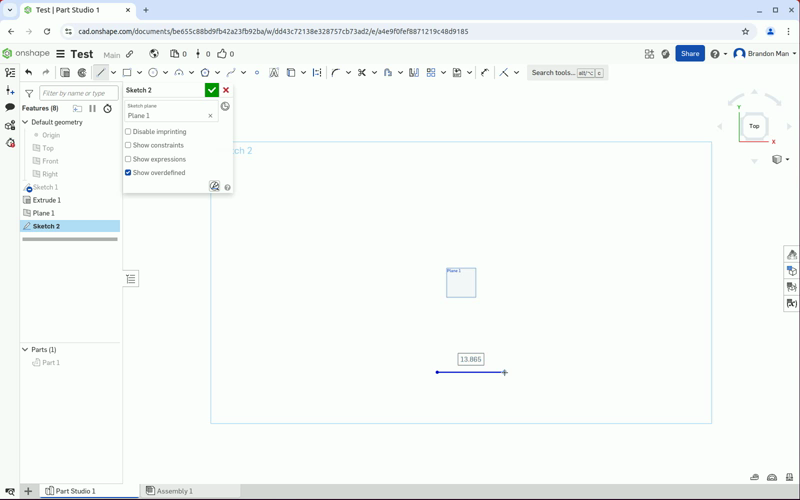
mouse_move(461, 311)
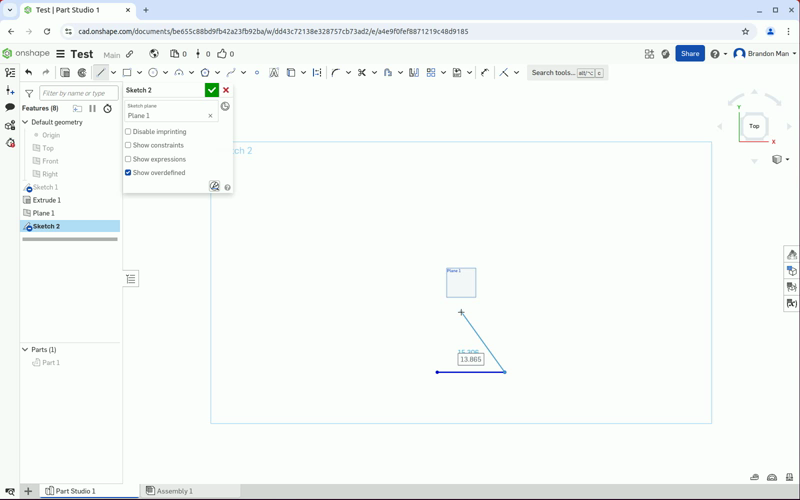
click(461, 311)
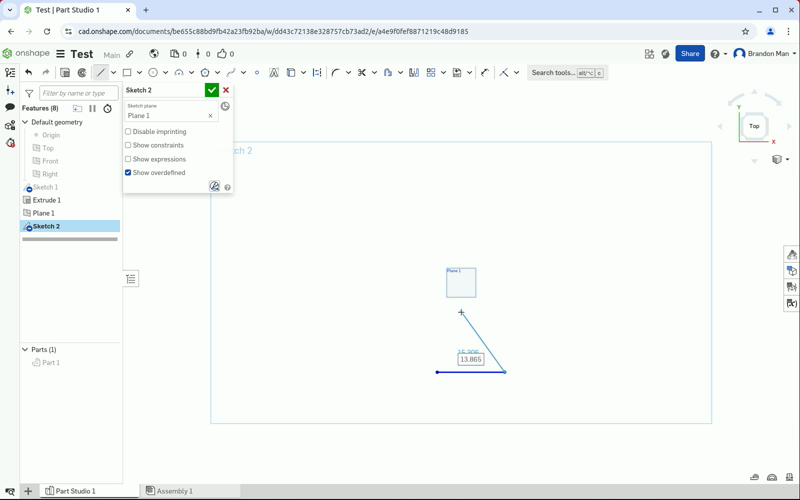
key_up(shift)
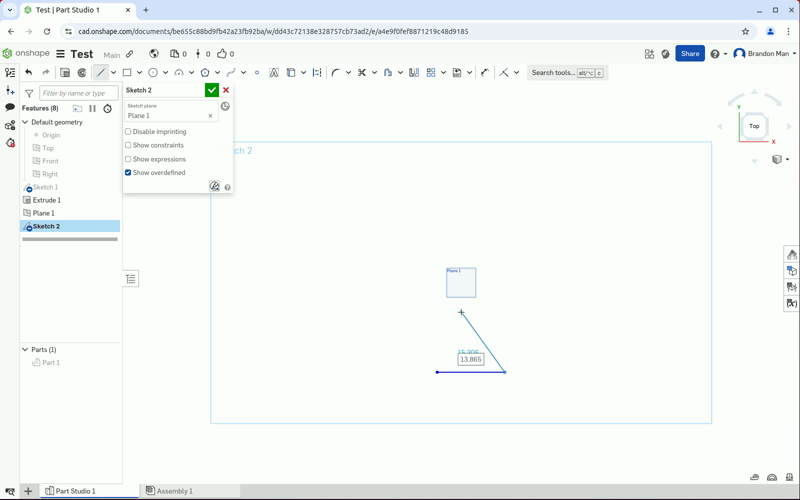
key_down(shift)
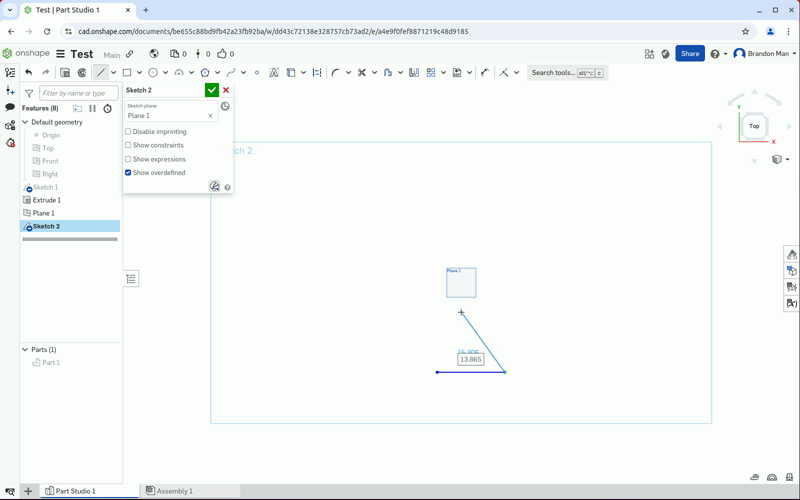
mouse_move(437, 372)
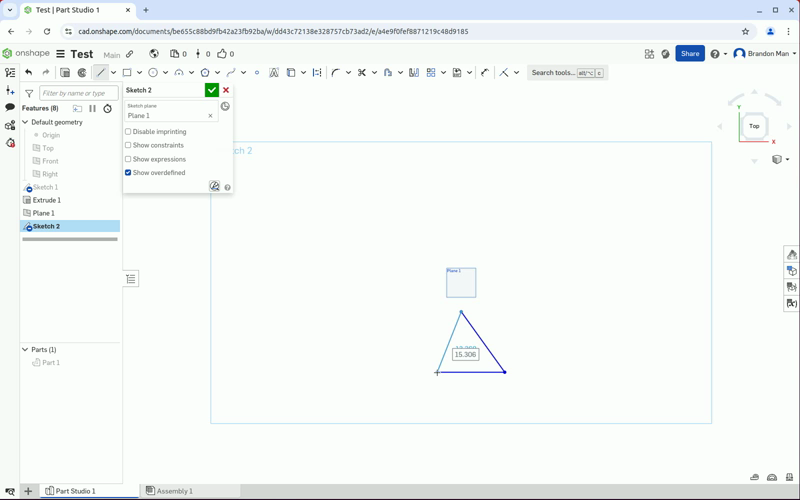
key_up(shift)
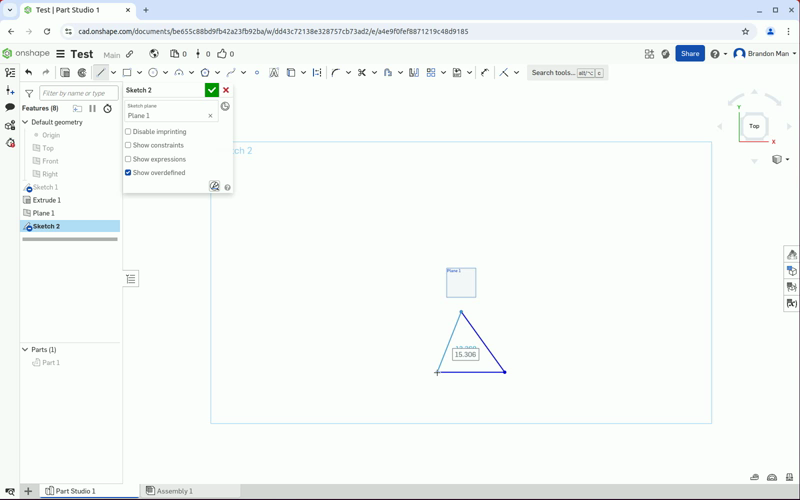
click(437, 372)
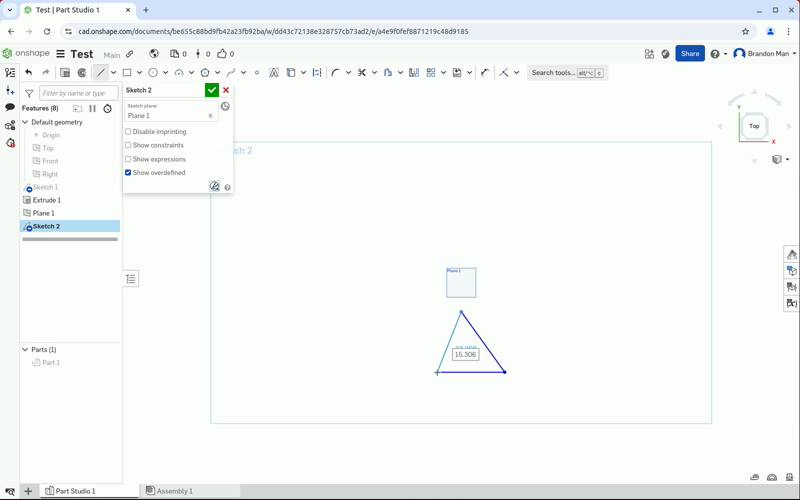
key(esc)
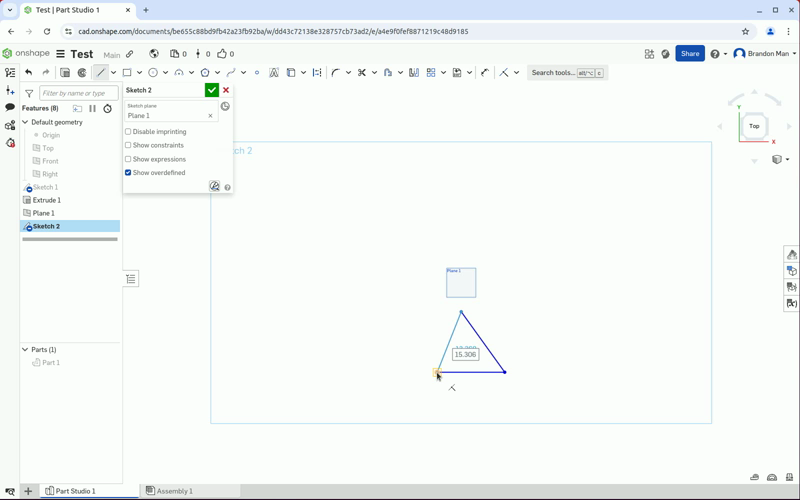
mouse_move(449, 366)
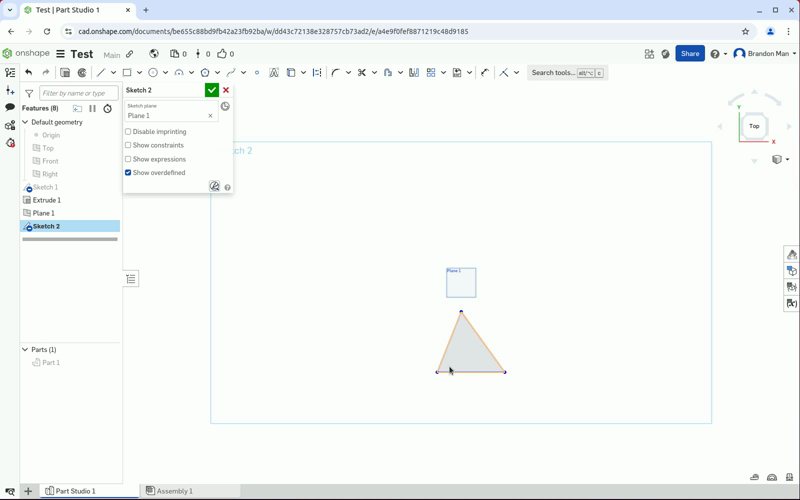
click(449, 366)
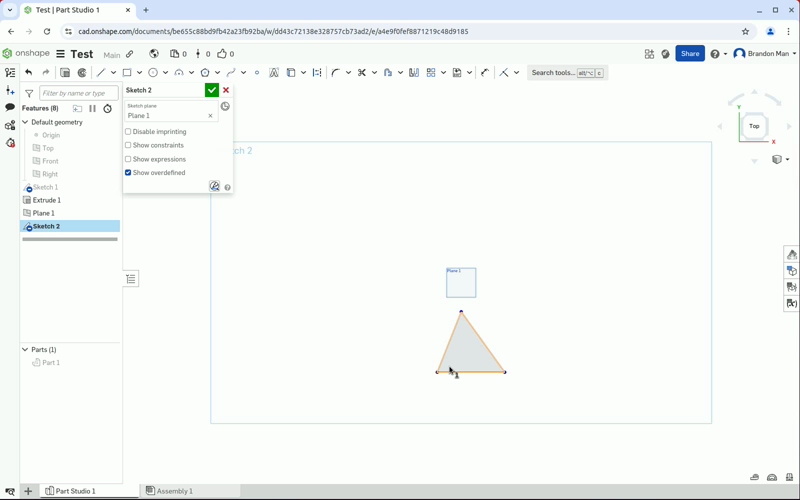
mouse_move(73, 352)
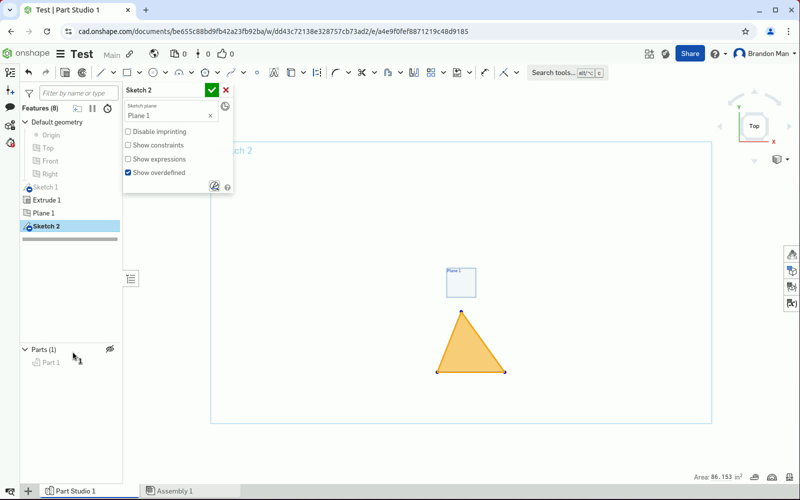
key(shift+y)
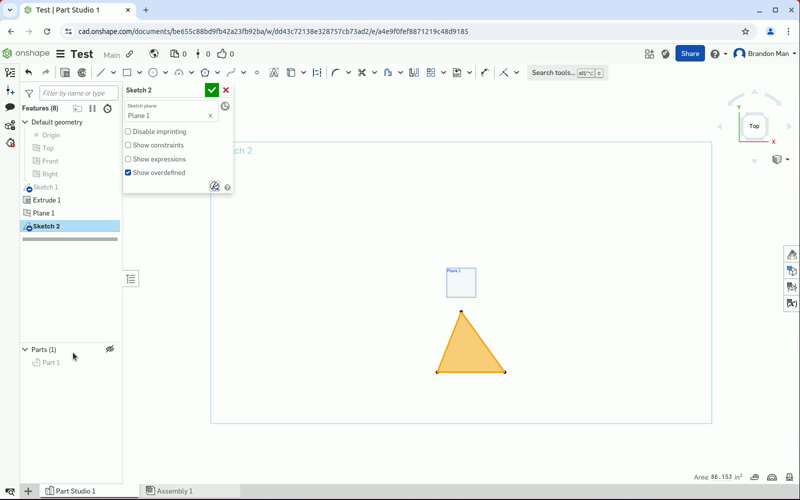
key(shift+e)
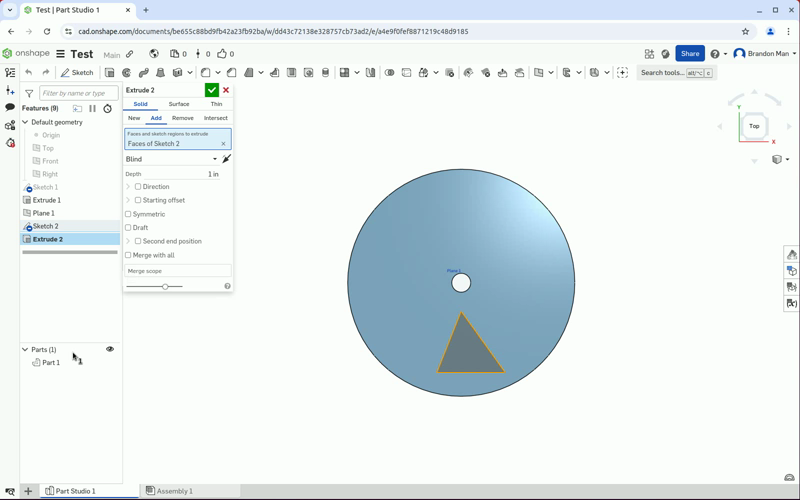
mouse_move(143, 106)
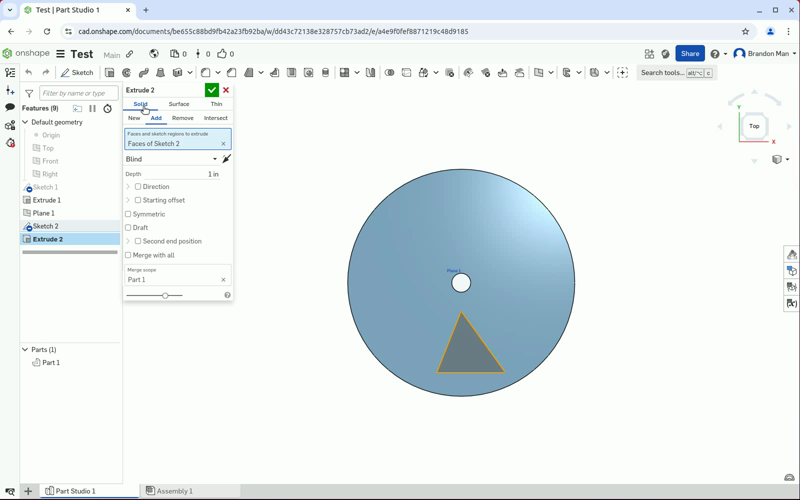
click(143, 106)
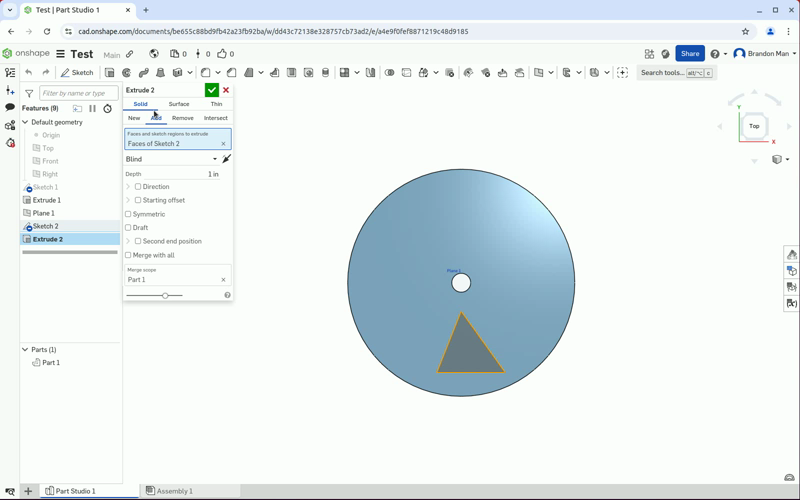
mouse_move(186, 120)
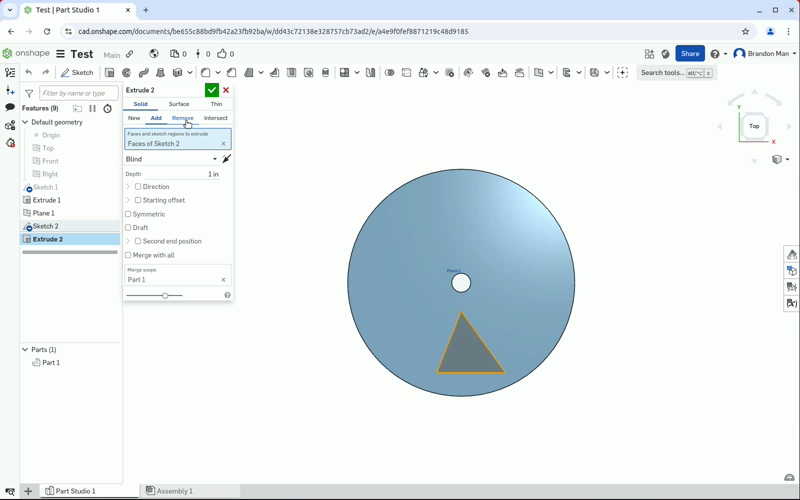
click(186, 120)
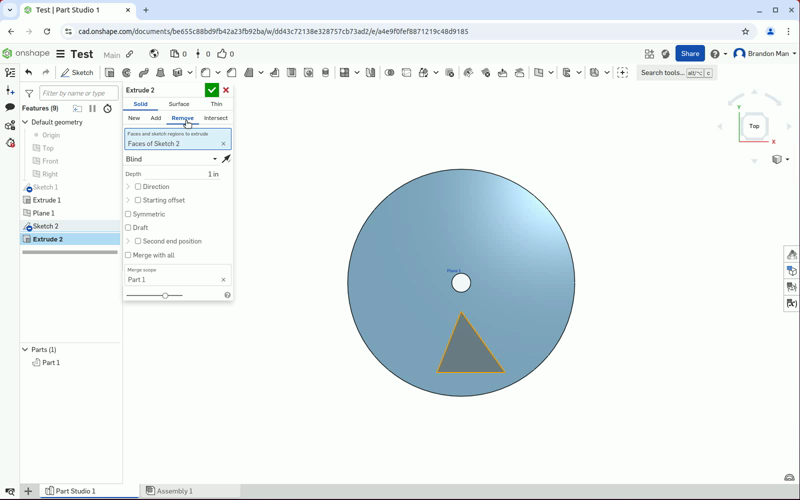
key(tab, 4)
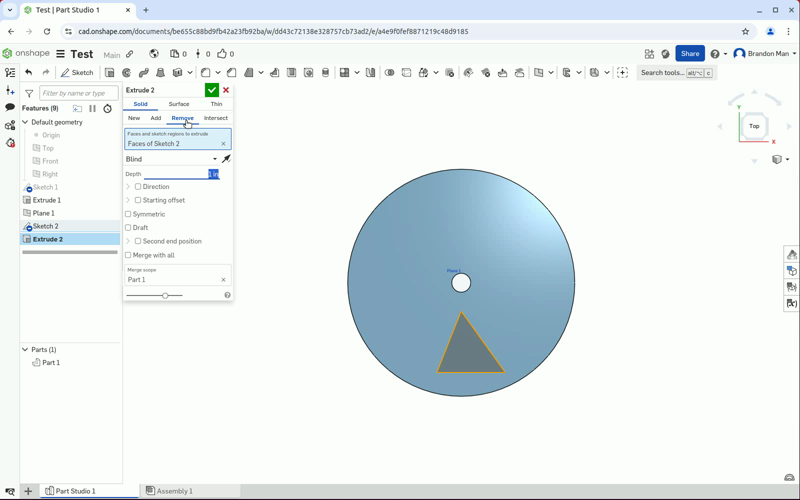
text(6.018)
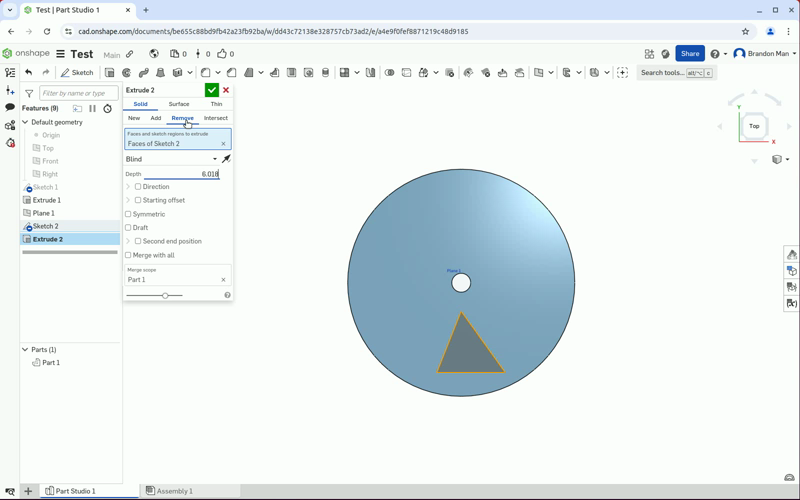
key(tab, 6)
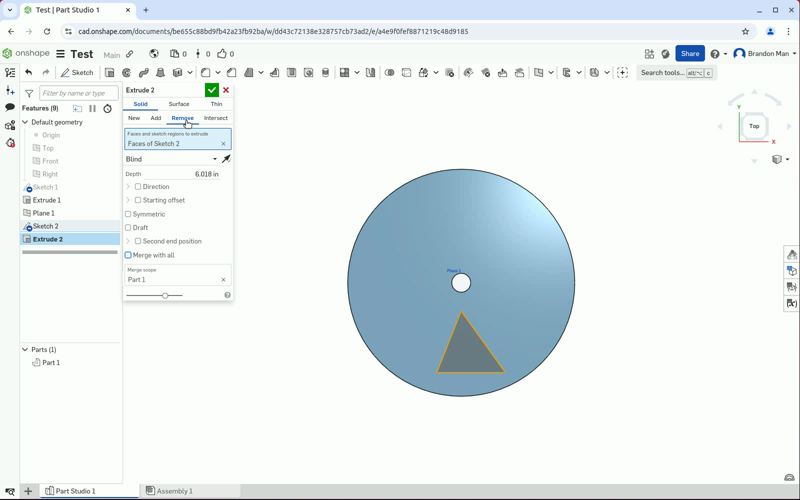
key(space)
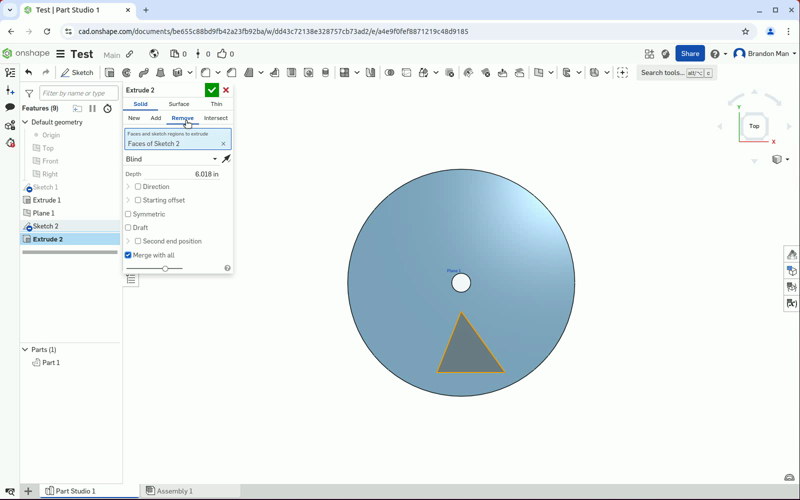
key(enter)
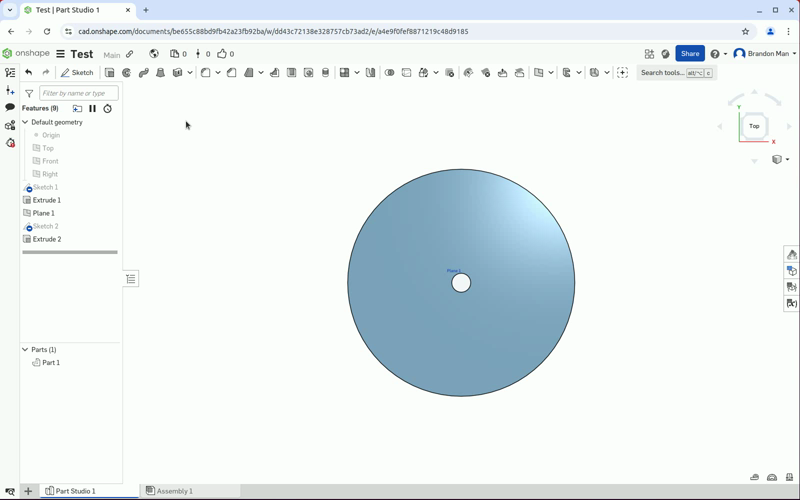
key(shift+h)
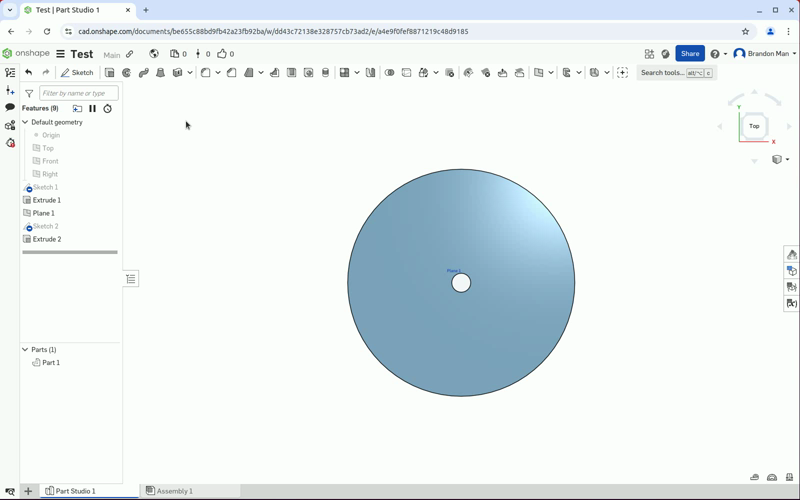
key(shift+h)
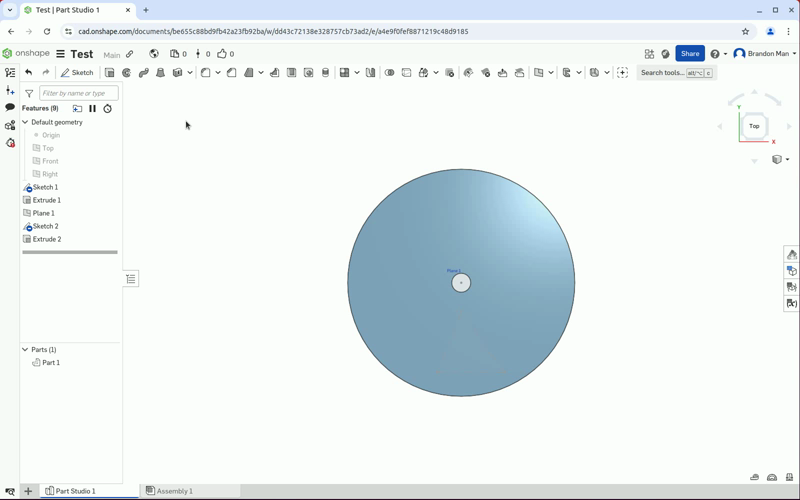
key(shift+7)
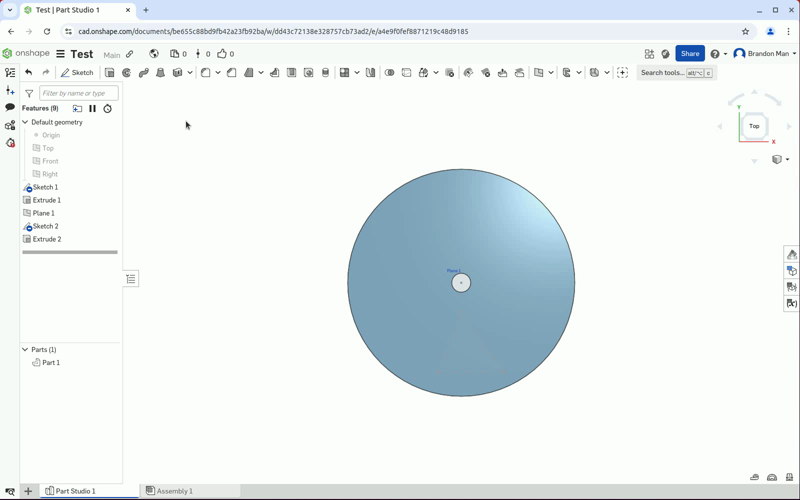
key(up, 3)
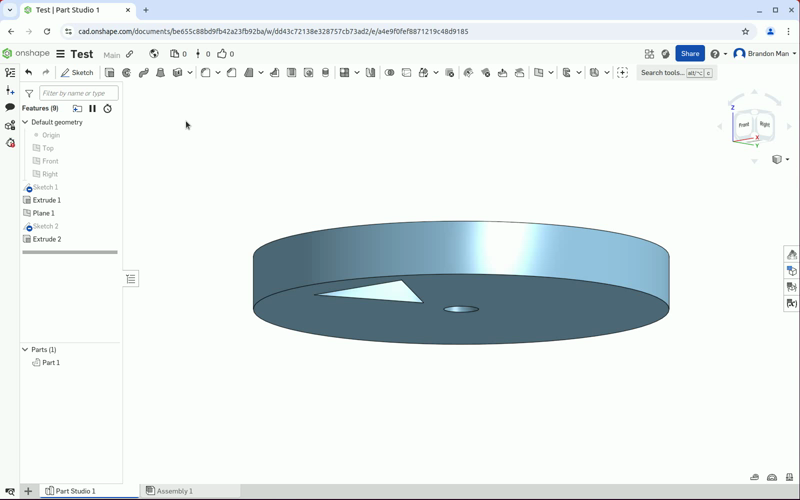
key(left, 3)
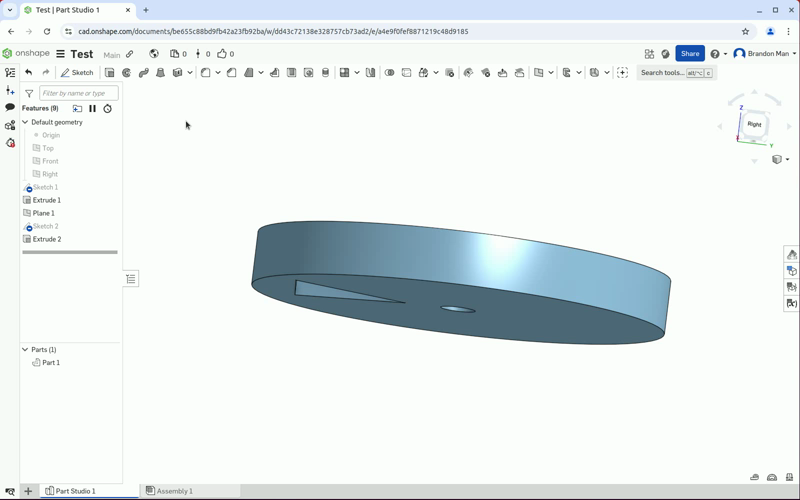
key(right, 3)
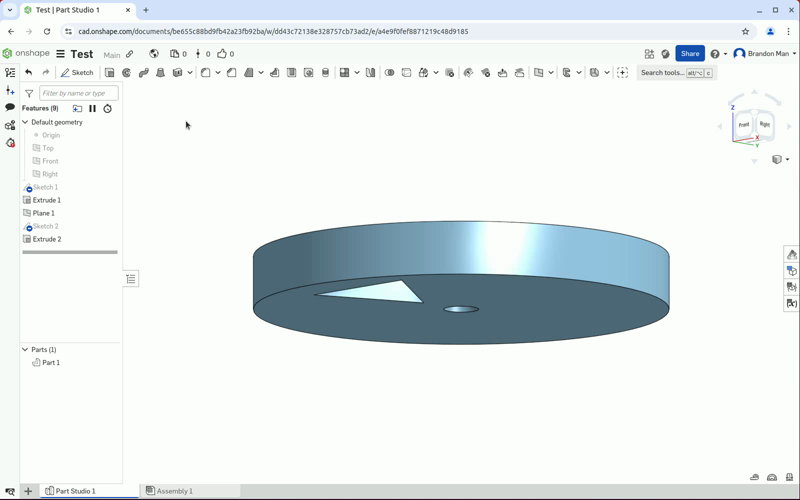
key(down, 3)
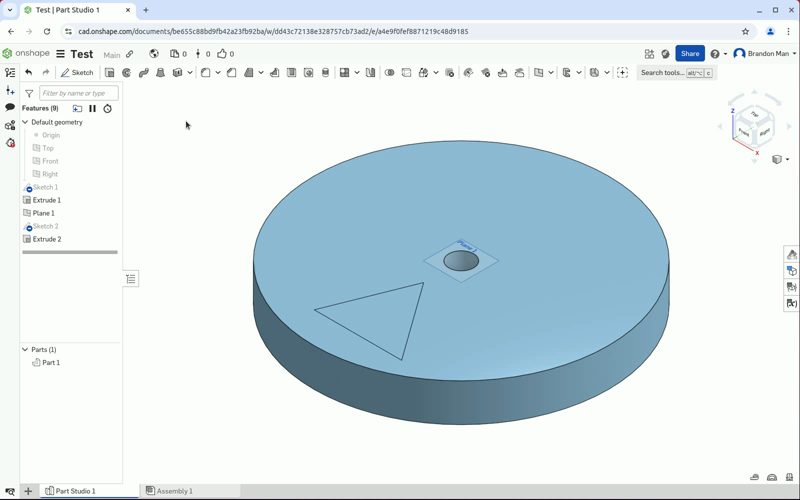
mouse_move(73, 189)
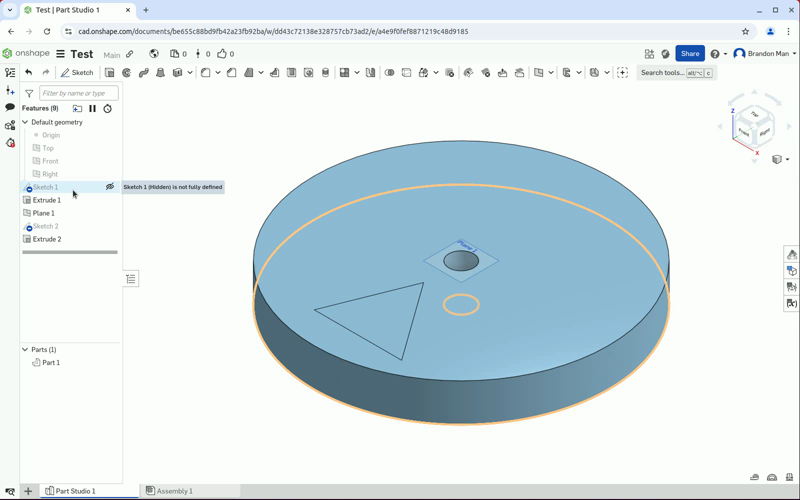
click(73, 189)